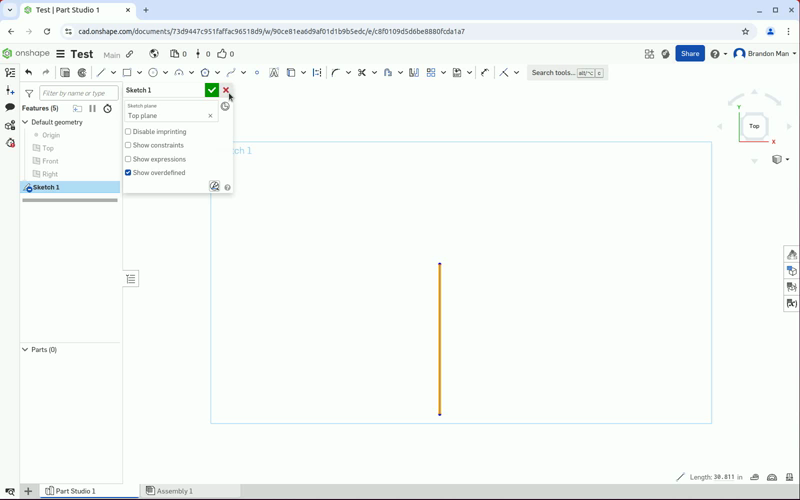
key(shift+h)
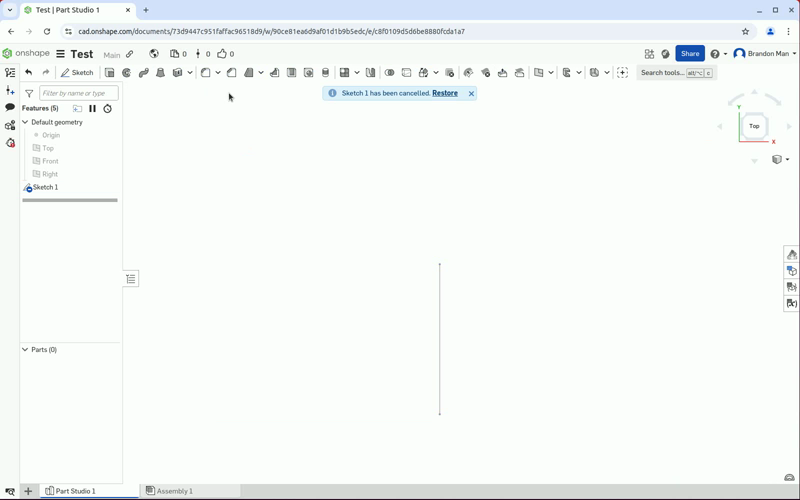
key(shift+s)
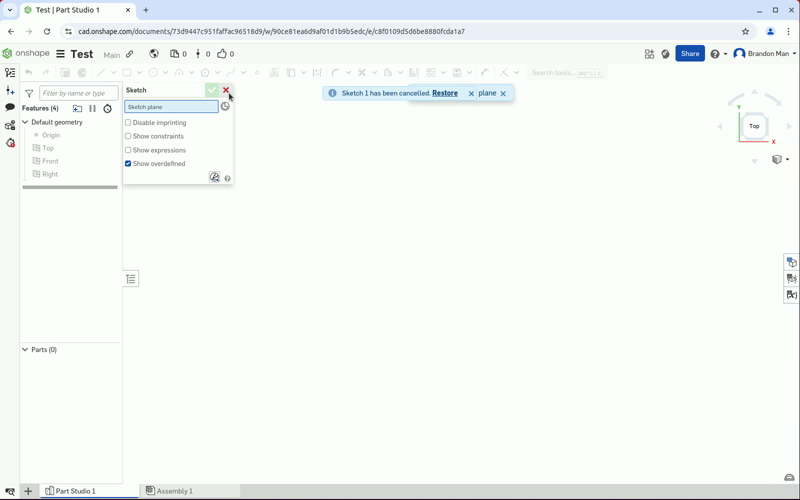
mouse_move(73, 150)
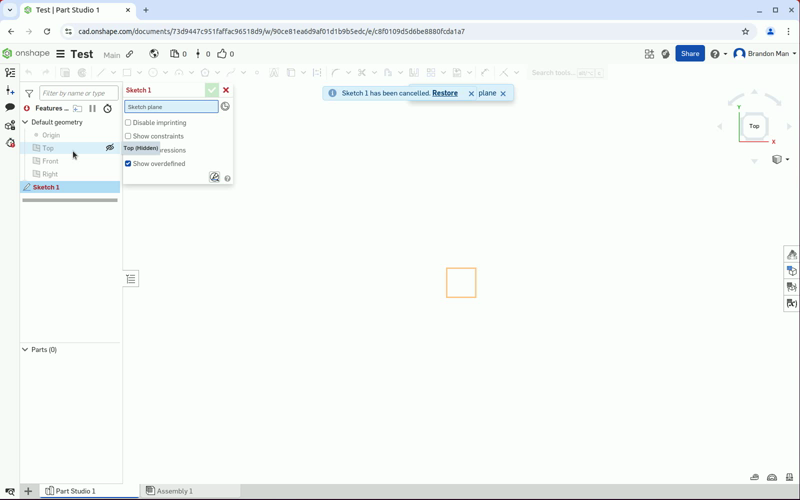
click(73, 150)
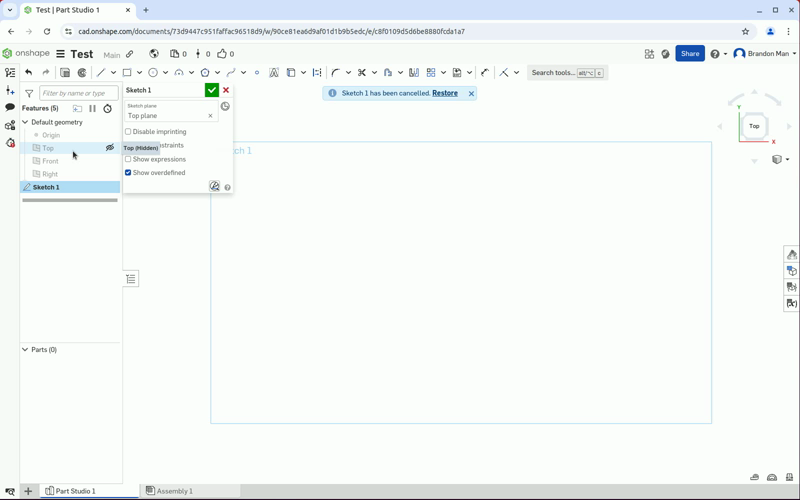
mouse_move(73, 352)
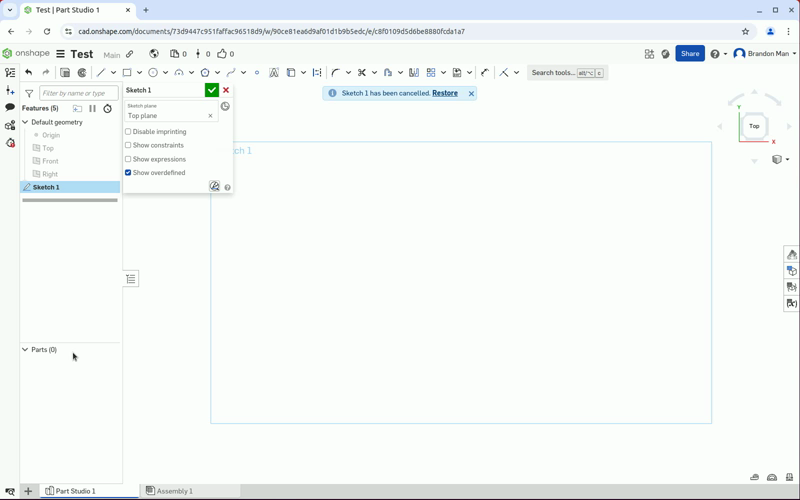
key(y)
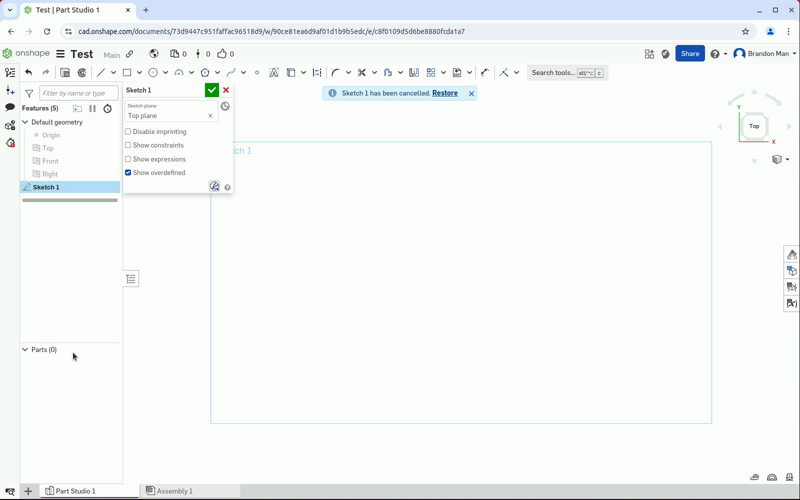
key(l)
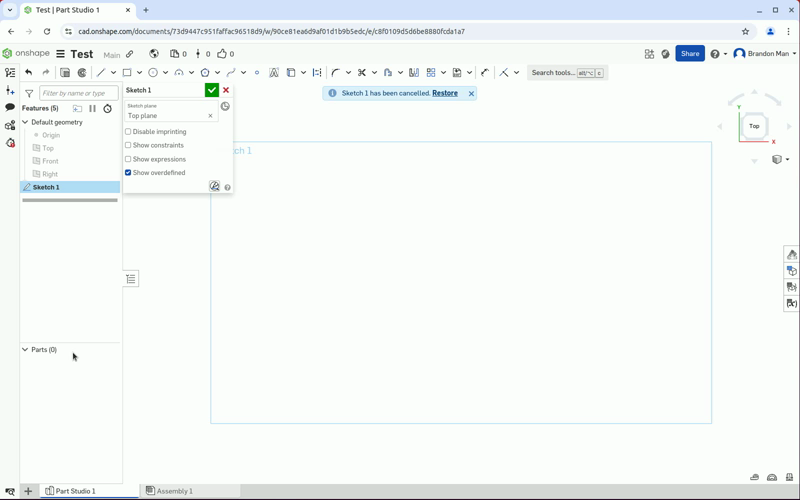
key_down(shift)
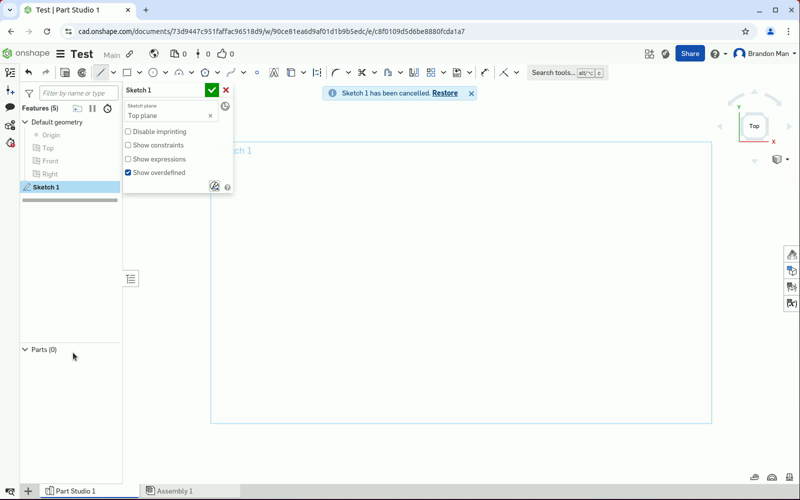
mouse_move(426, 282)
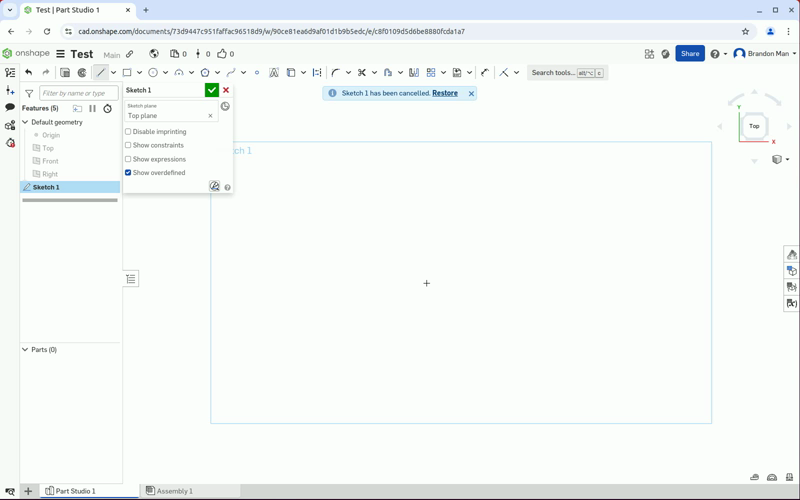
click(426, 282)
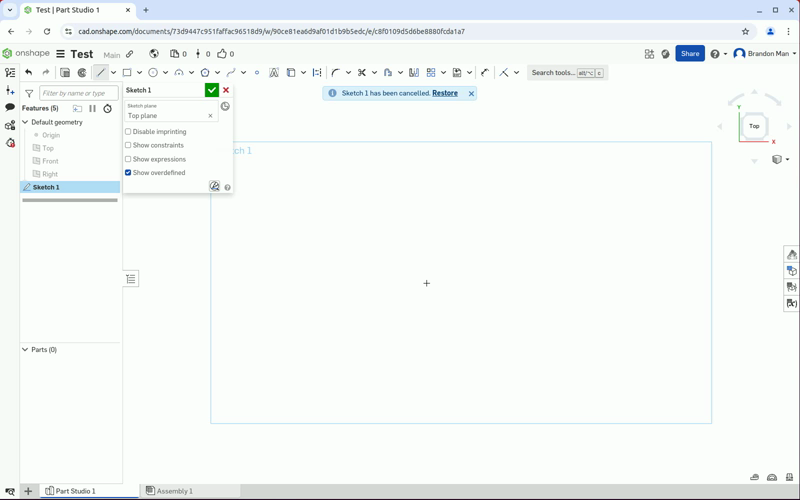
key_up(shift)
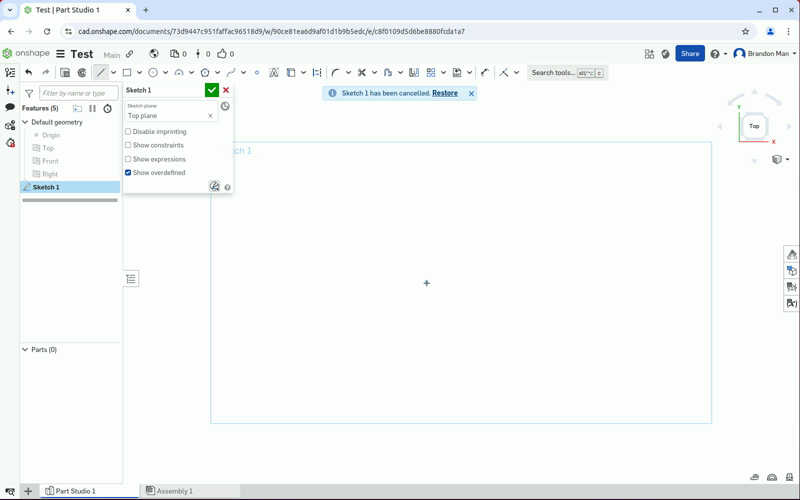
key_down(shift)
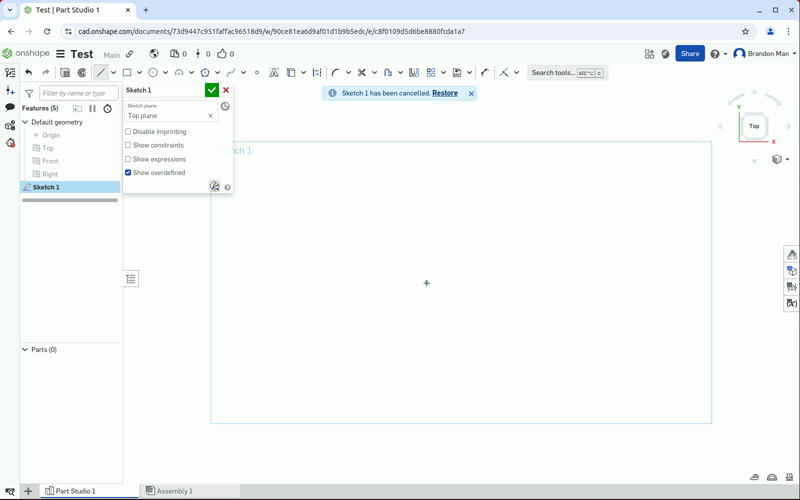
mouse_move(456, 282)
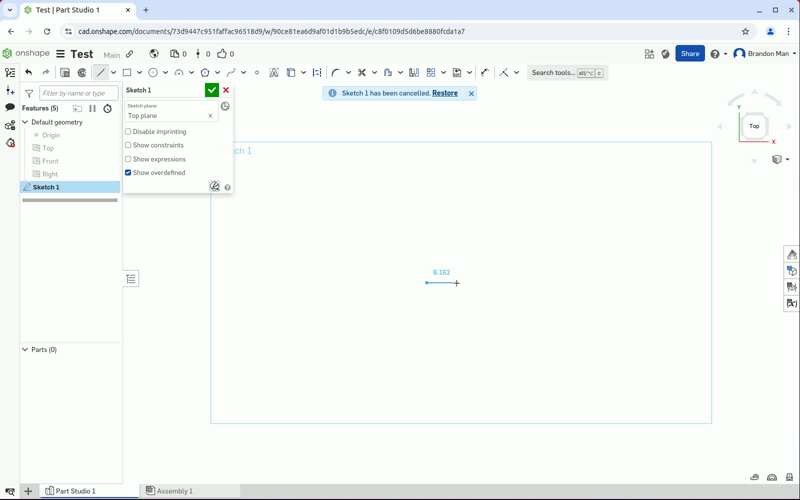
mouse_move(444, 312)
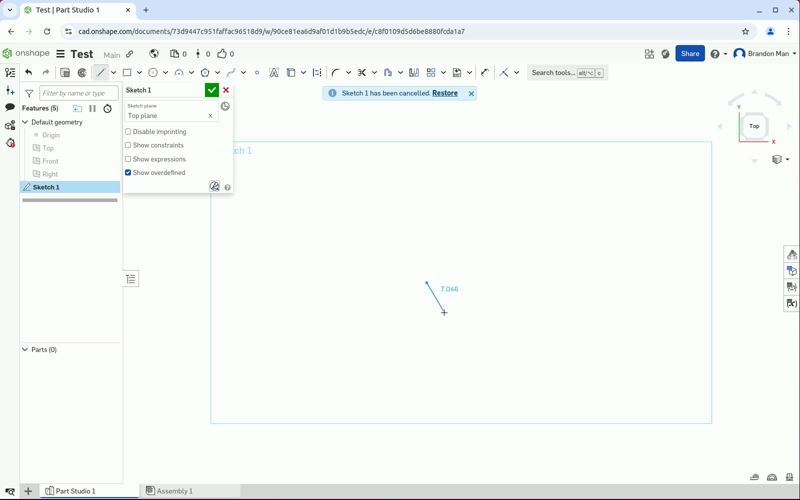
click(444, 312)
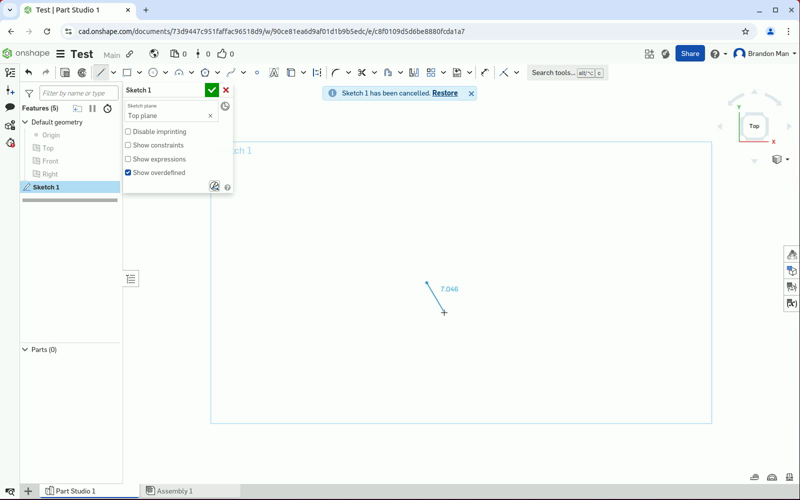
key_up(shift)
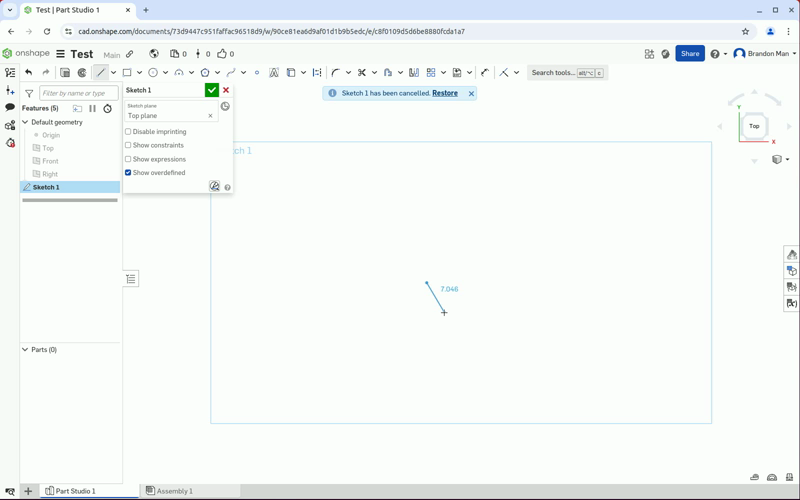
key_down(shift)
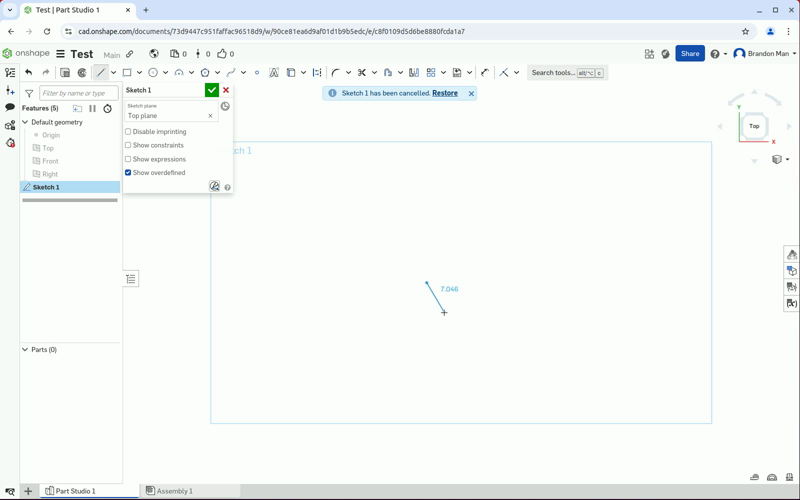
mouse_move(474, 312)
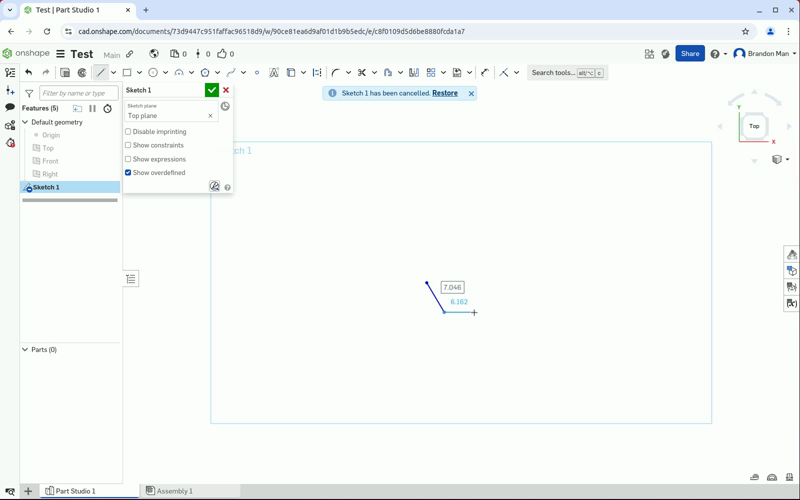
mouse_move(477, 312)
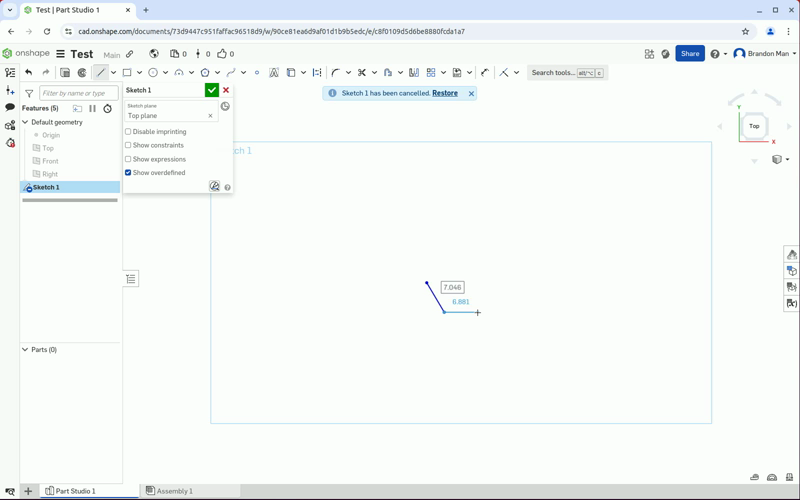
click(477, 312)
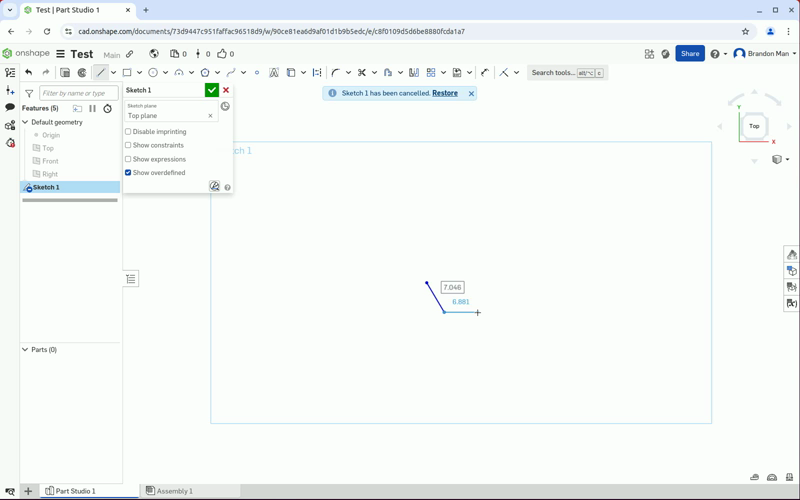
key_up(shift)
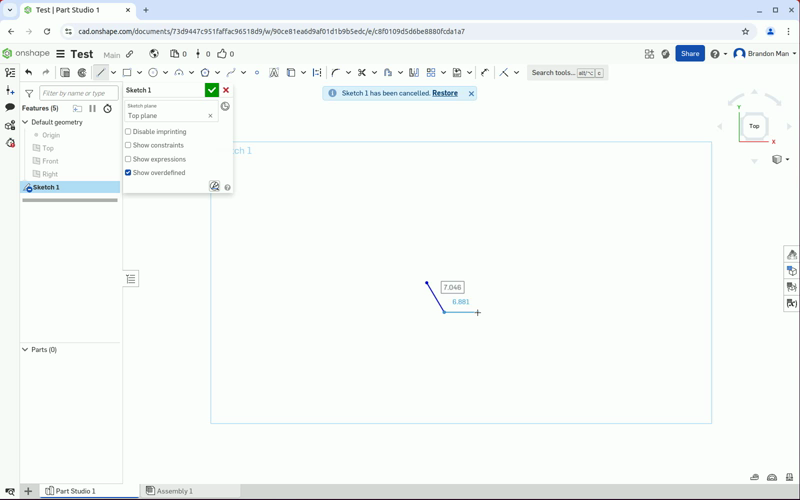
key_down(shift)
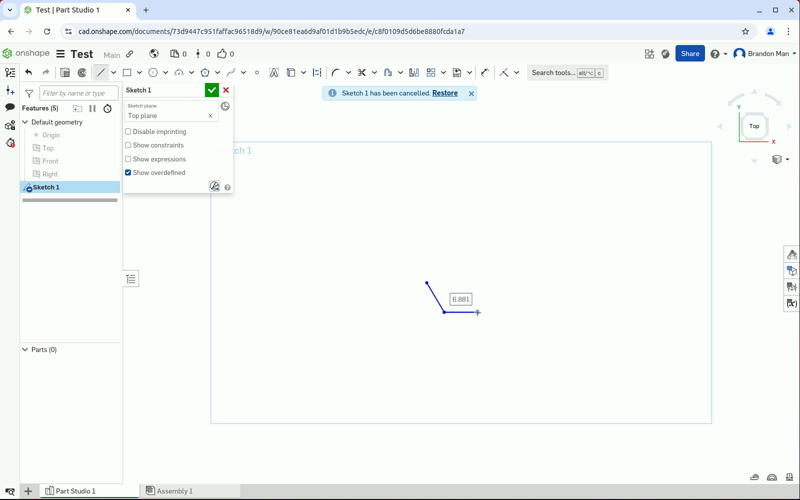
mouse_move(507, 312)
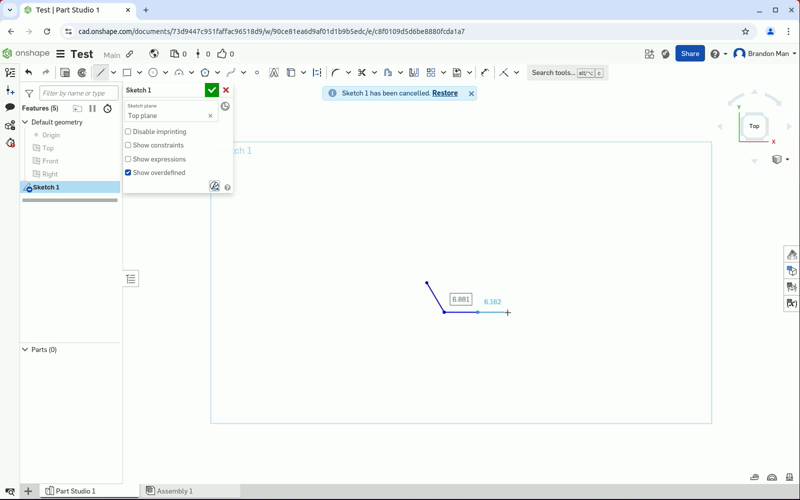
mouse_move(495, 282)
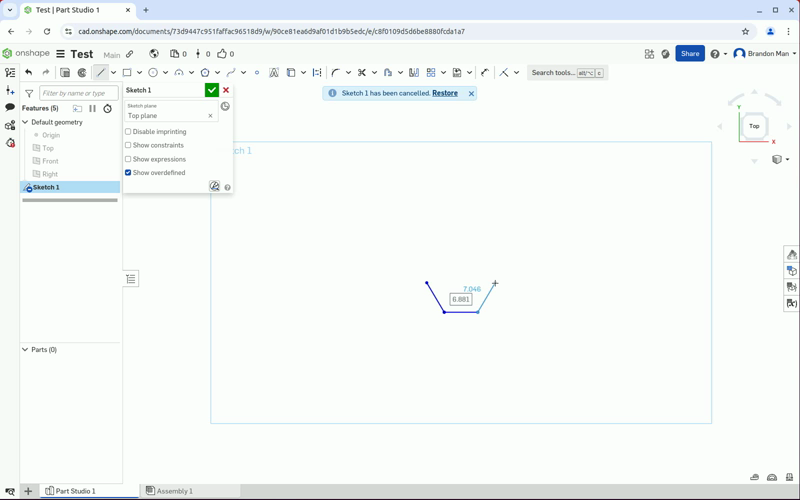
click(495, 282)
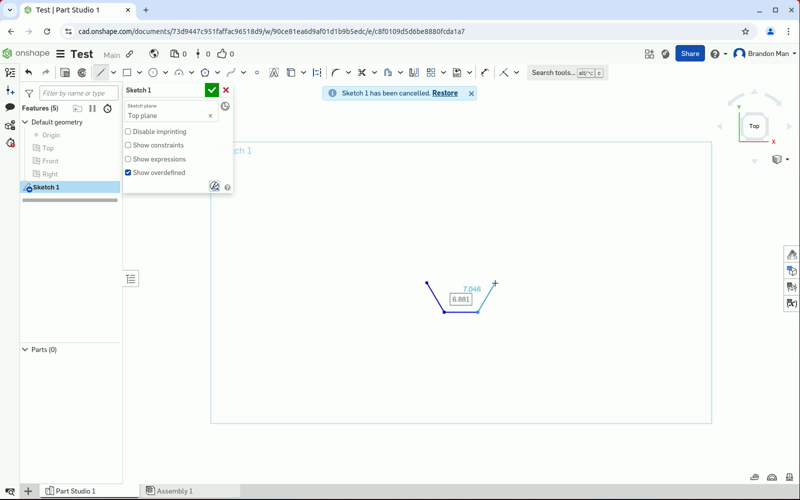
key_up(shift)
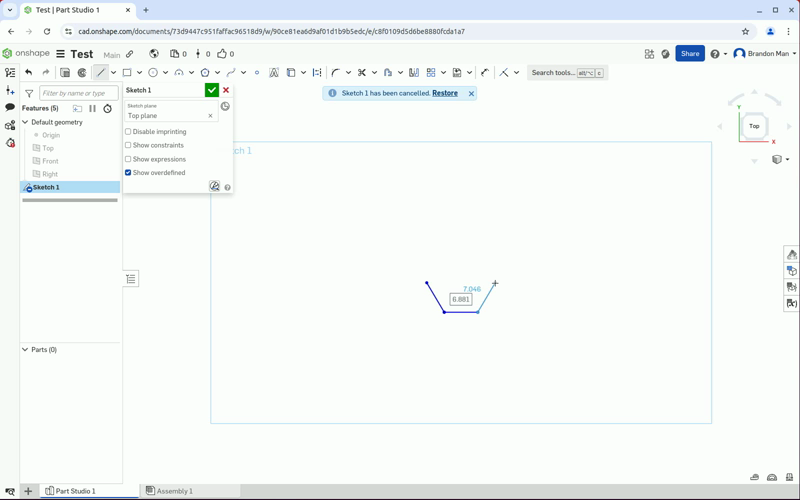
key_down(shift)
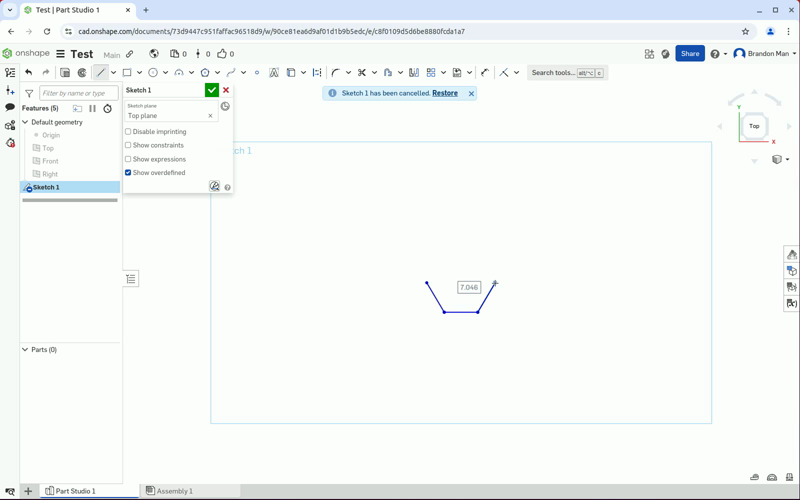
mouse_move(525, 282)
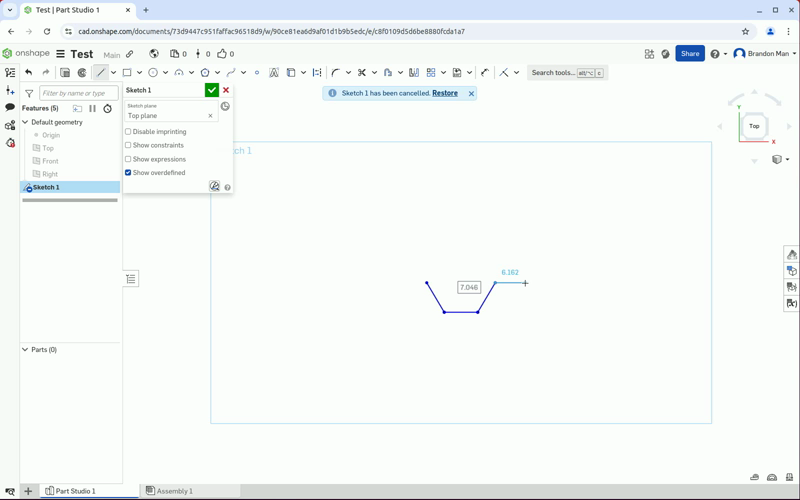
mouse_move(477, 253)
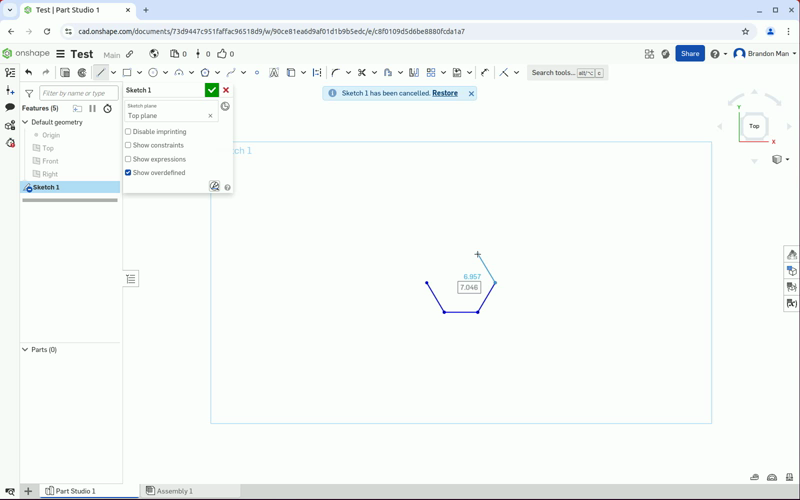
click(477, 253)
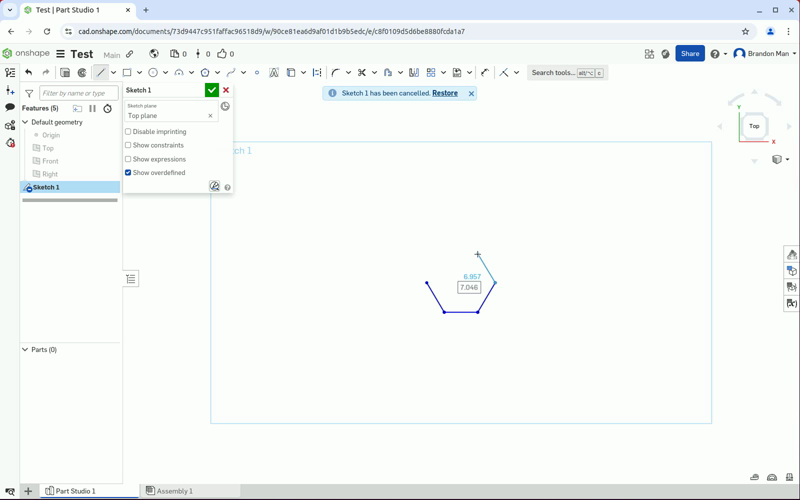
key_up(shift)
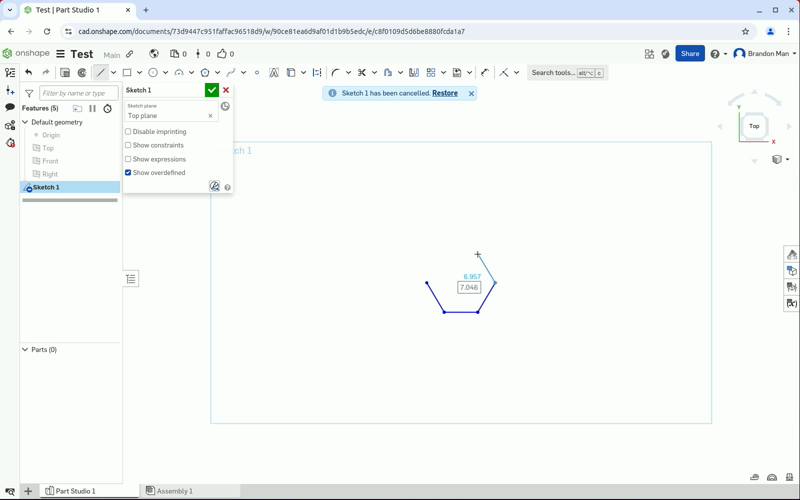
key_down(shift)
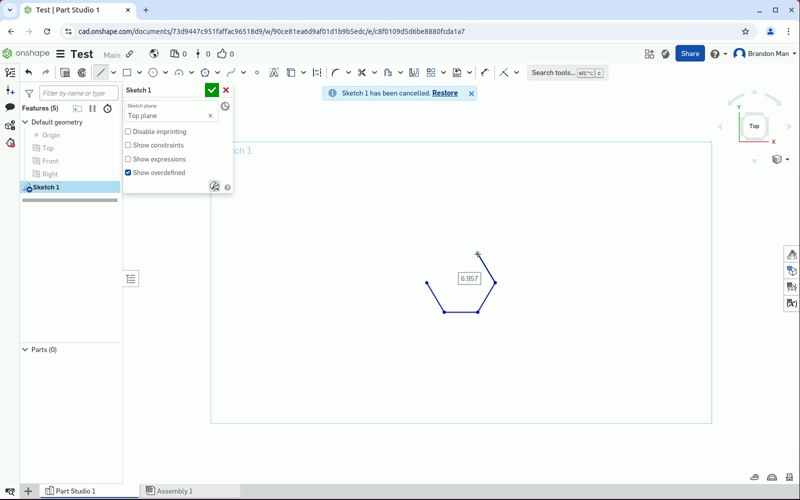
mouse_move(507, 253)
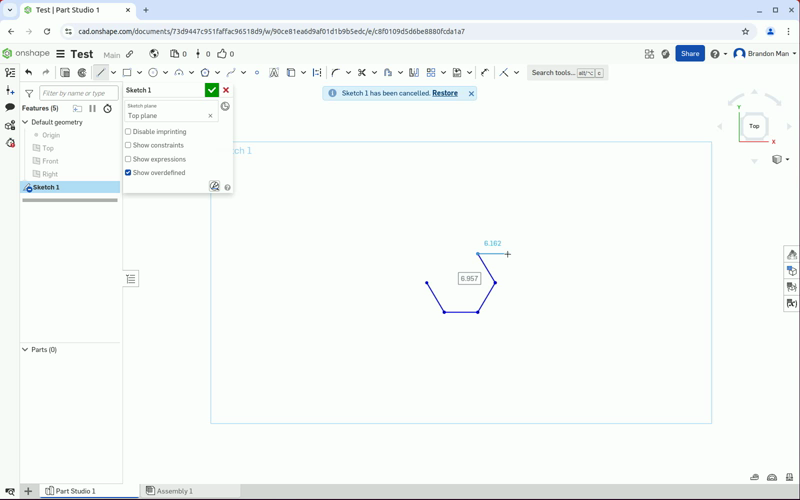
mouse_move(444, 253)
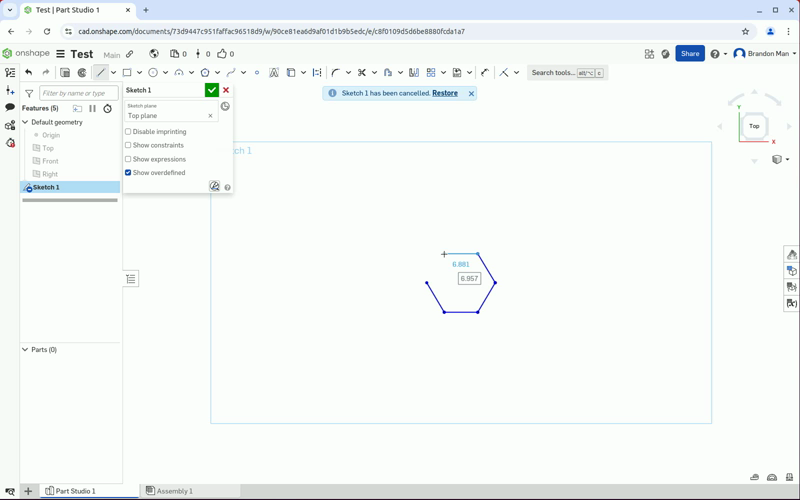
click(444, 253)
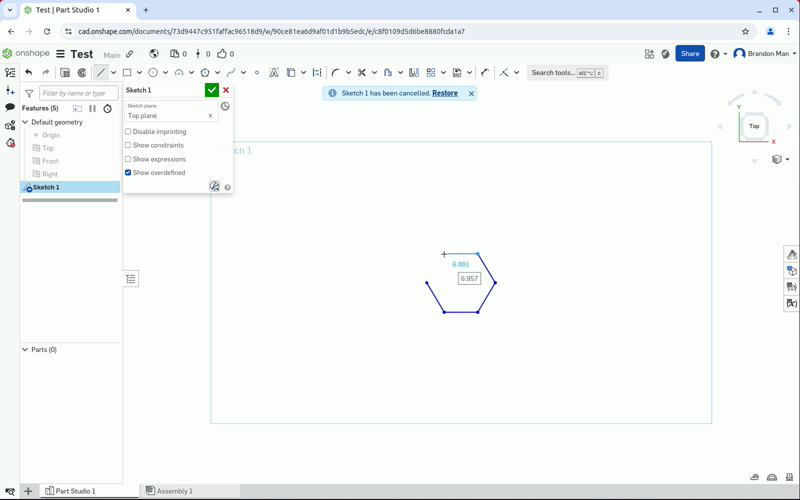
key_up(shift)
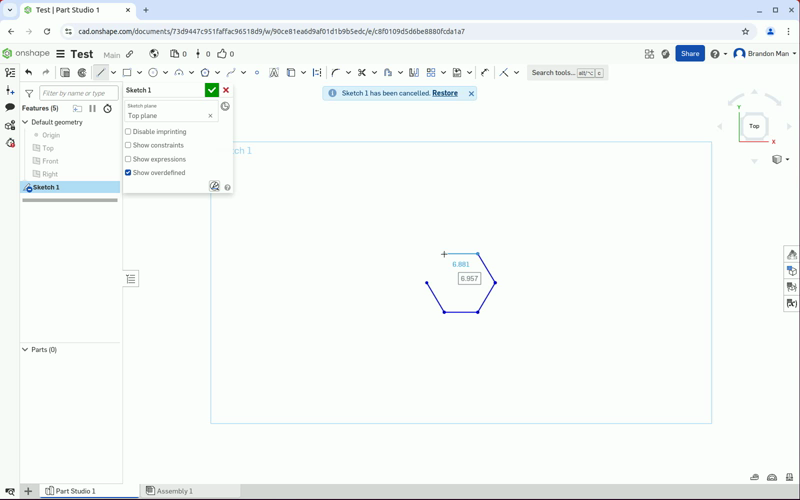
mouse_move(474, 253)
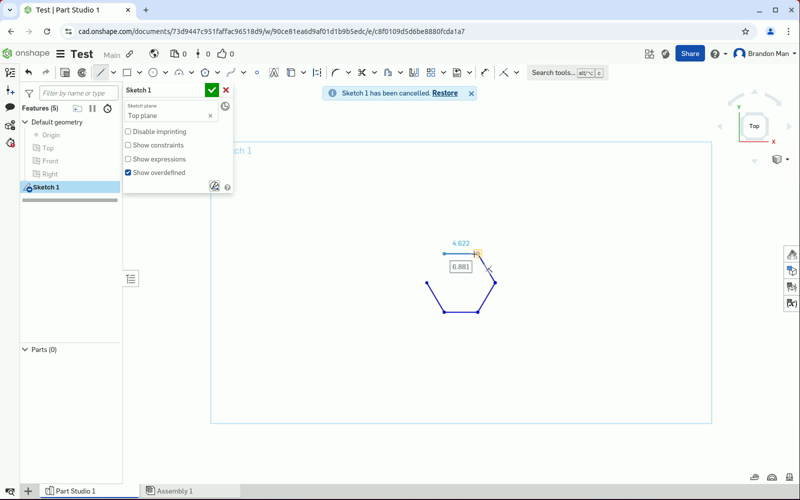
key_down(shift)
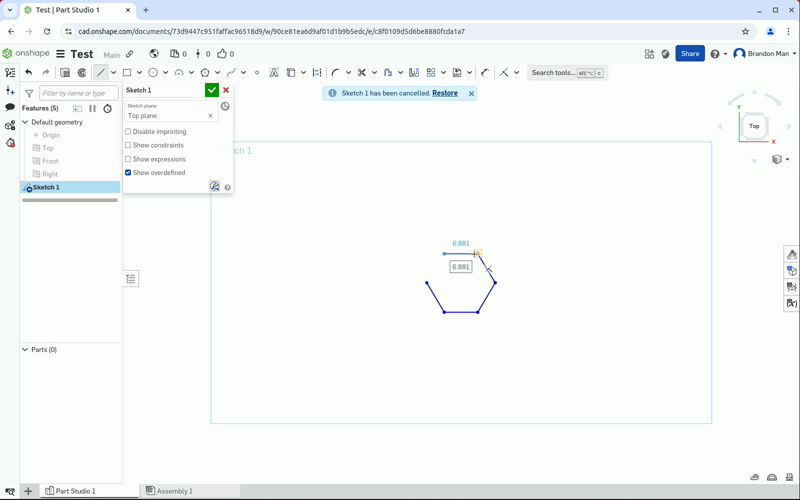
mouse_move(426, 282)
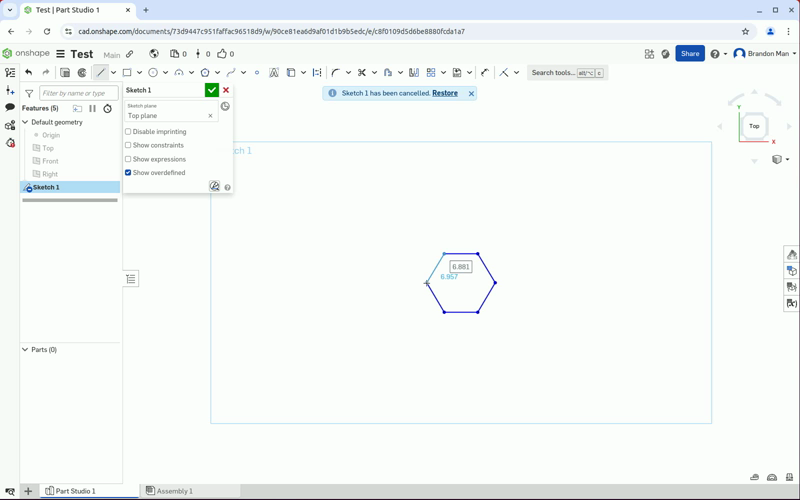
key_up(shift)
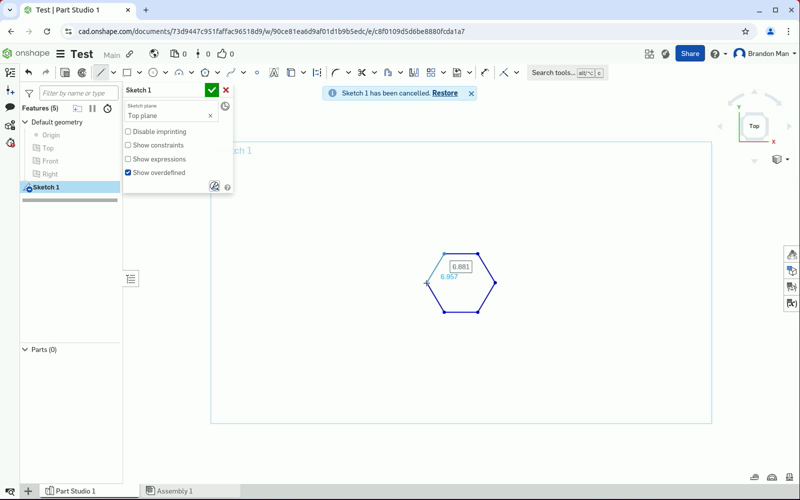
click(426, 282)
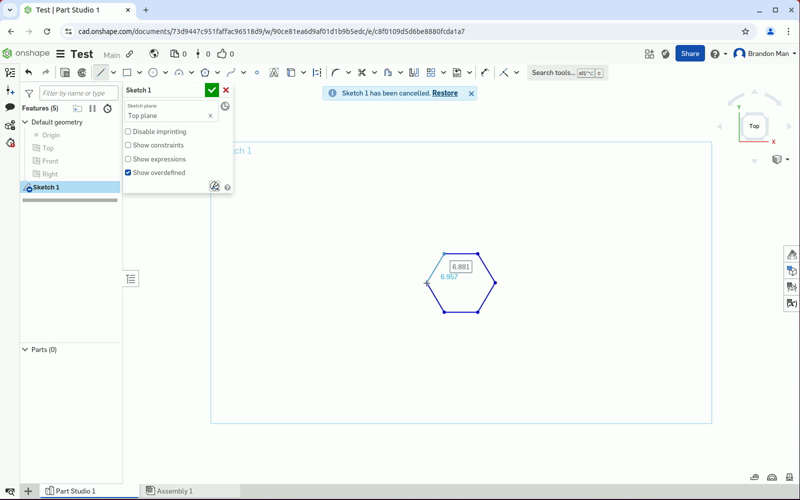
key(esc)
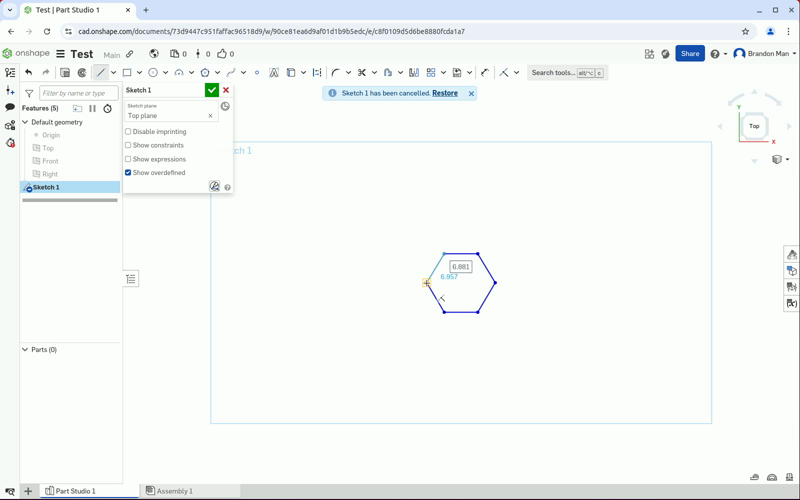
mouse_move(462, 289)
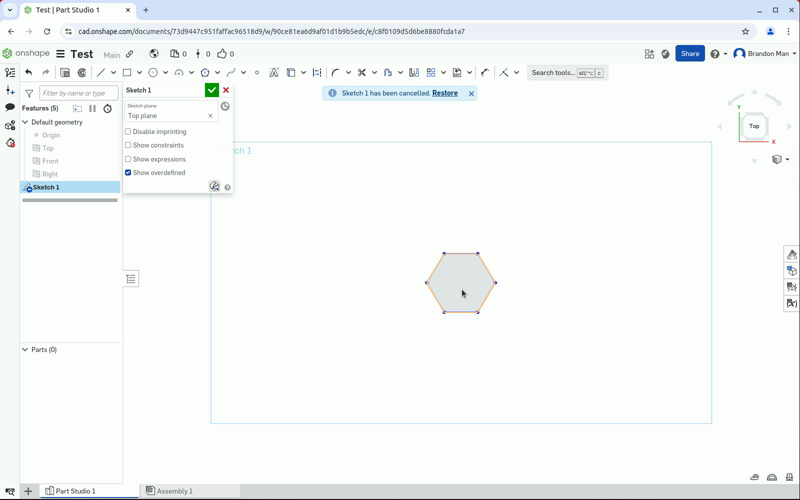
click(462, 289)
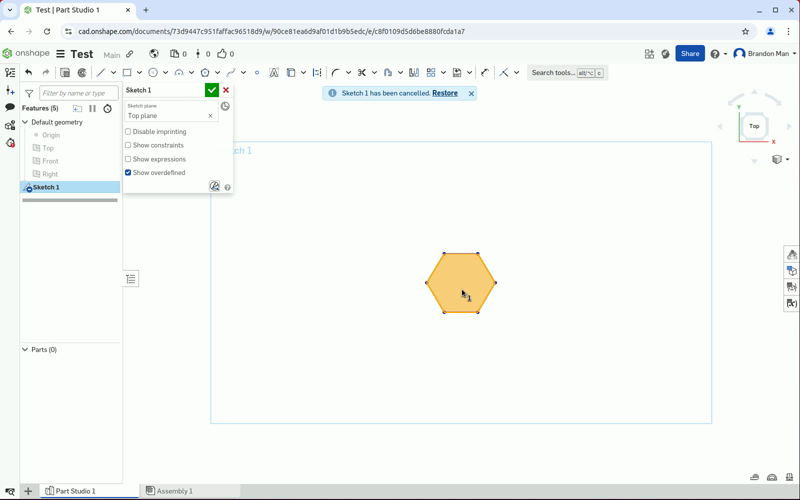
mouse_move(73, 352)
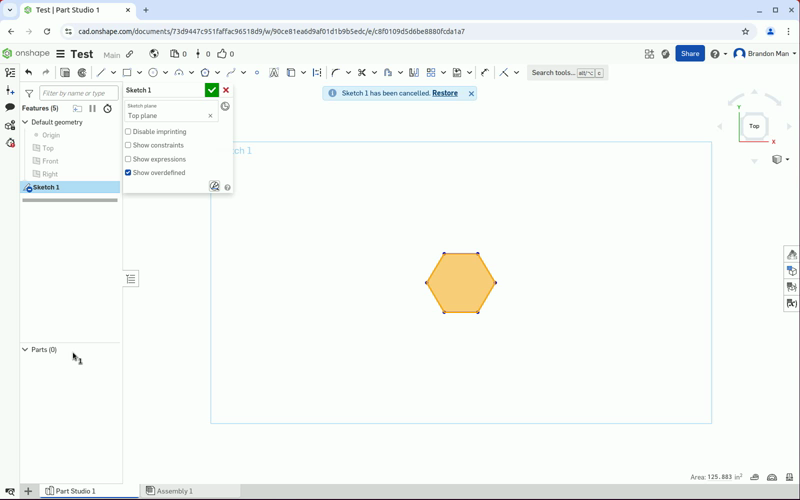
key(shift+y)
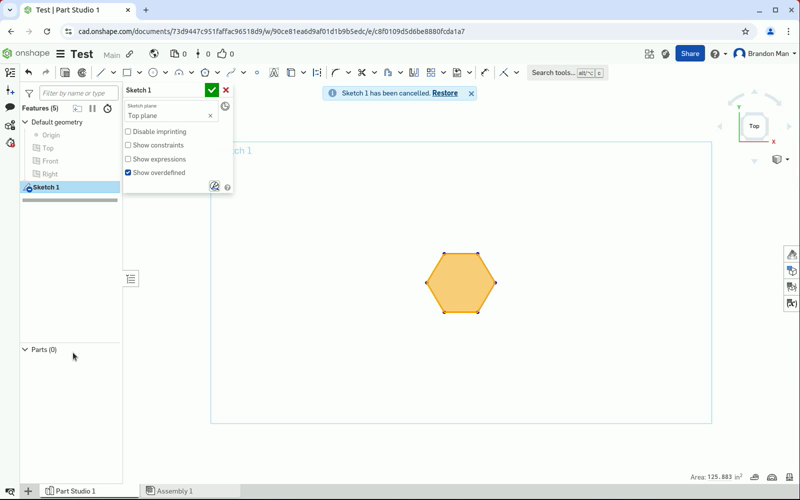
key(shift+e)
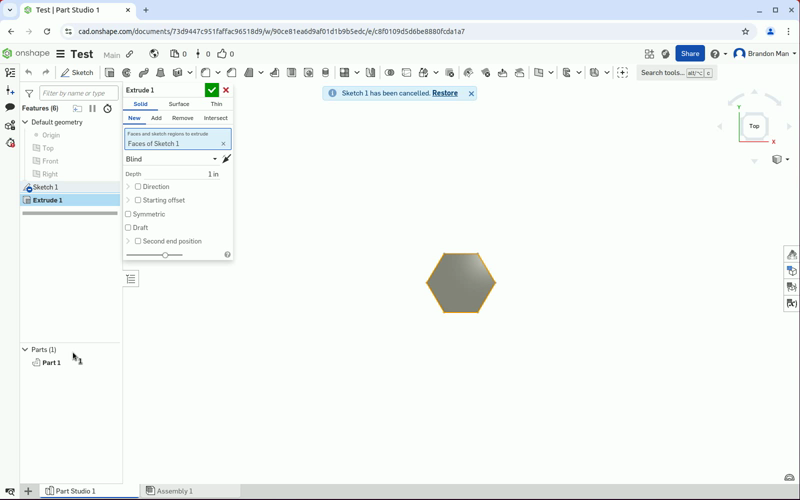
mouse_move(143, 106)
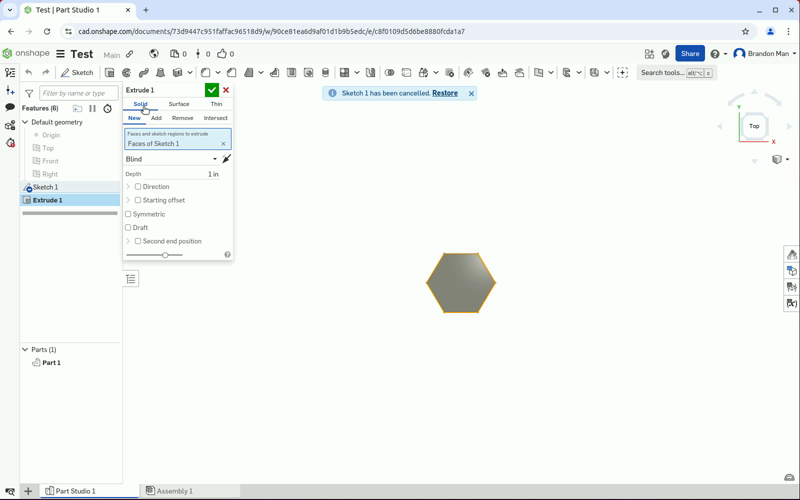
click(143, 106)
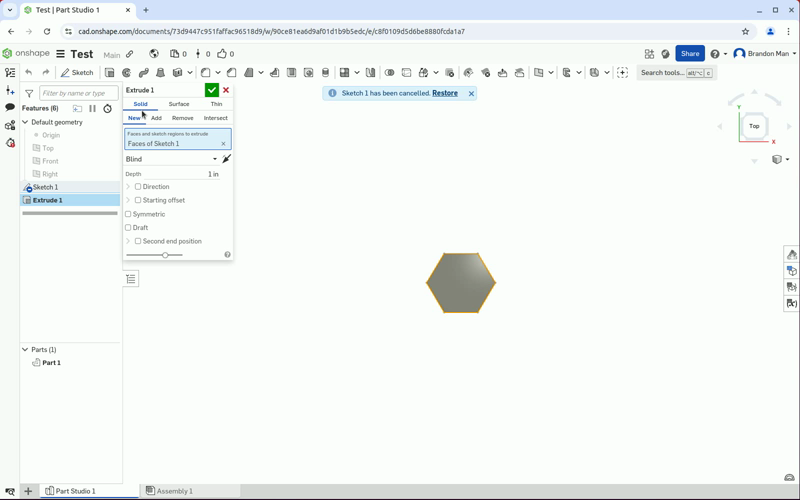
mouse_move(137, 120)
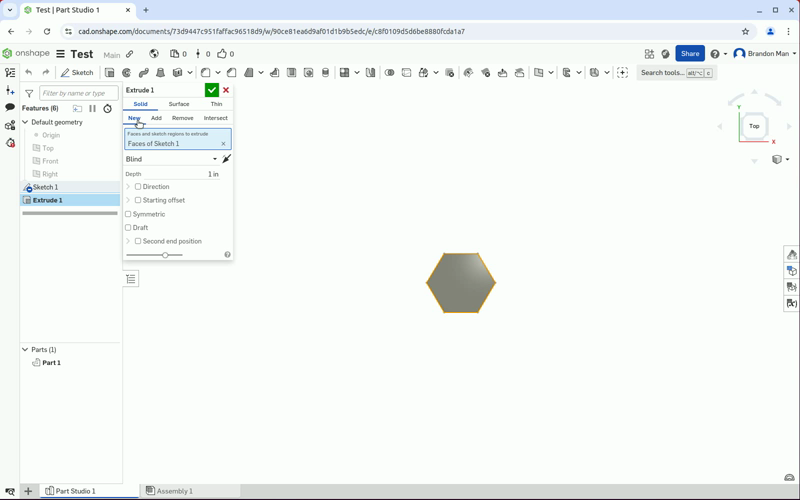
click(137, 120)
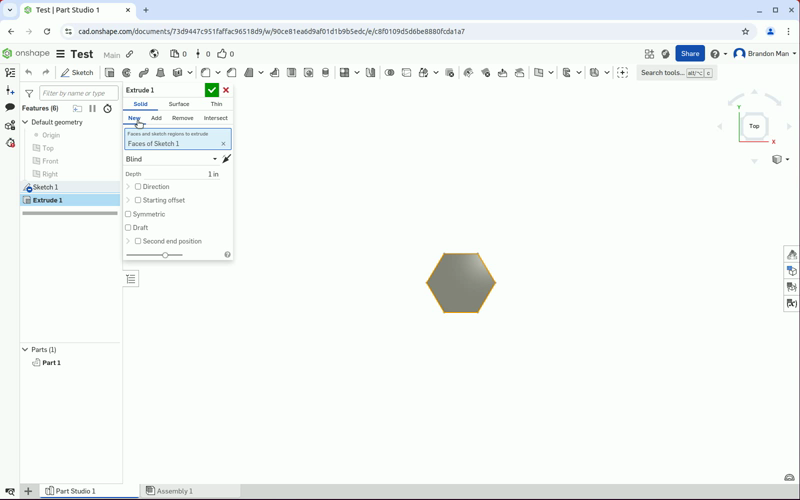
key(tab, 4)
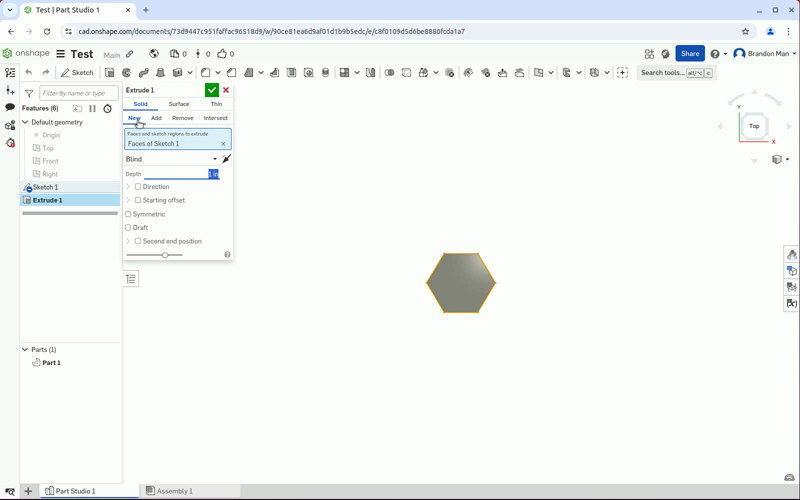
text(4.574)
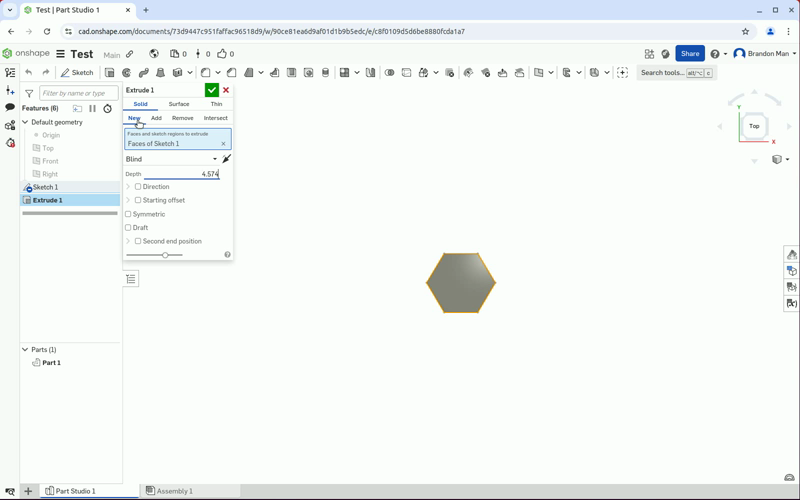
key(enter)
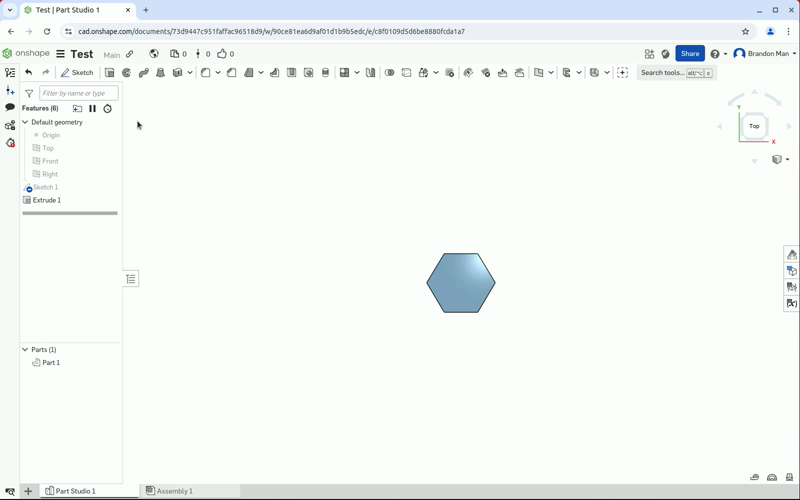
key(shift+h)
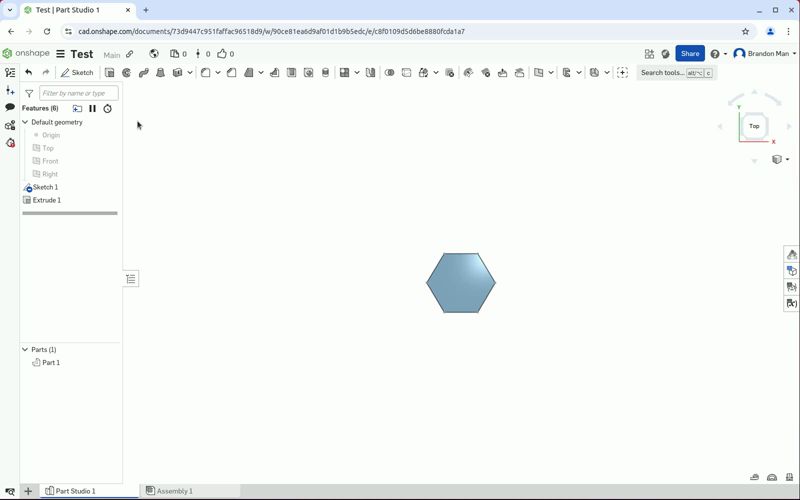
key(shift+h)
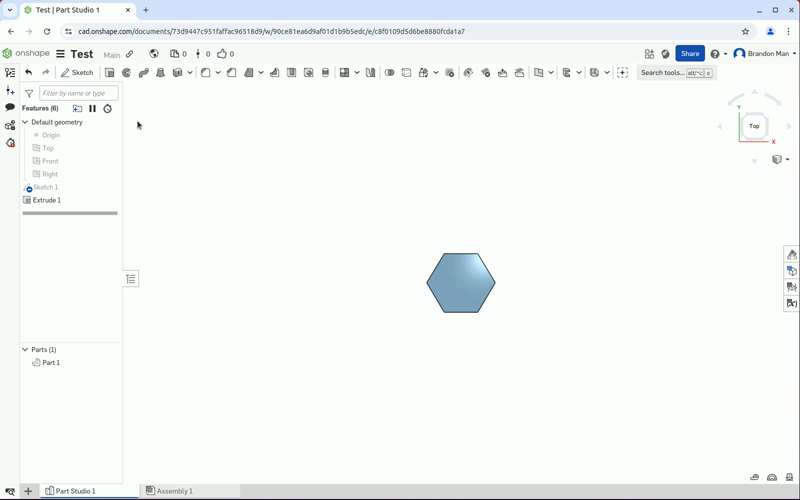
mouse_move(73, 189)
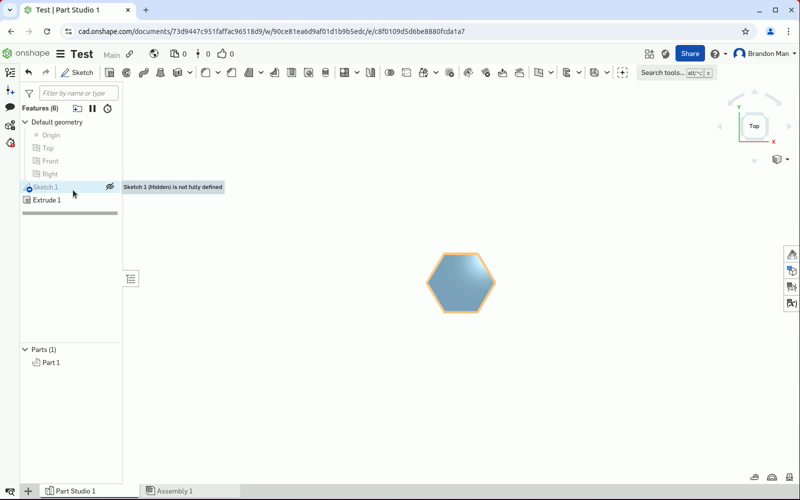
click(73, 189)
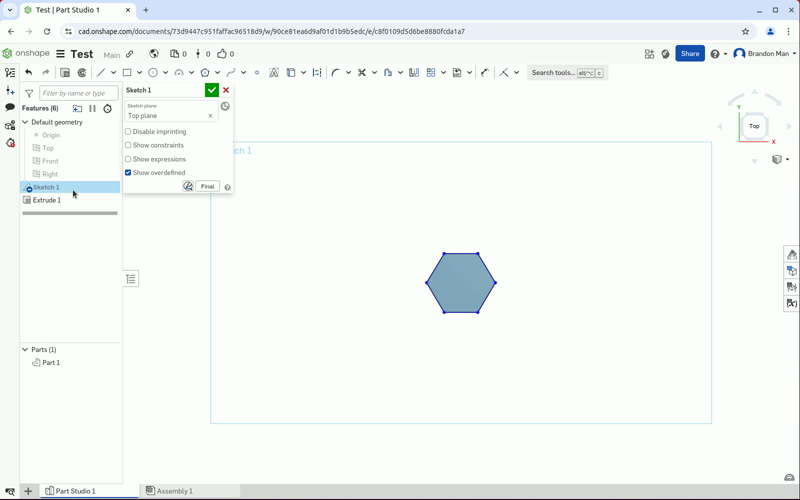
mouse_move(229, 92)
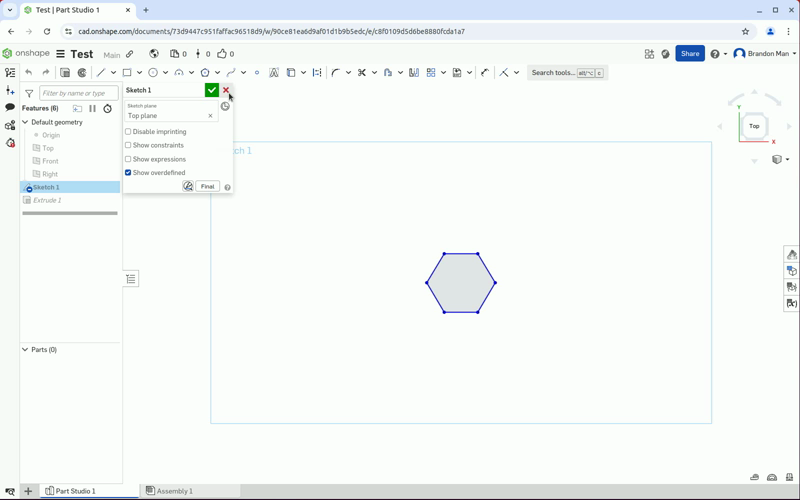
click(229, 92)
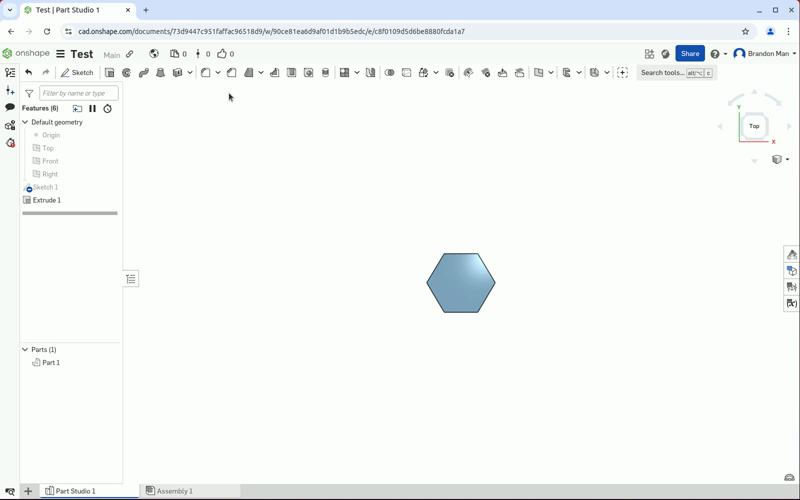
mouse_move(541, 75)
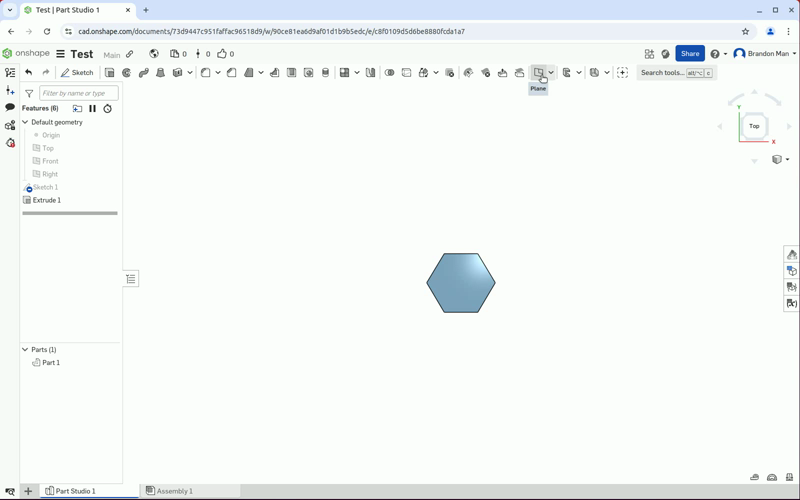
click(541, 75)
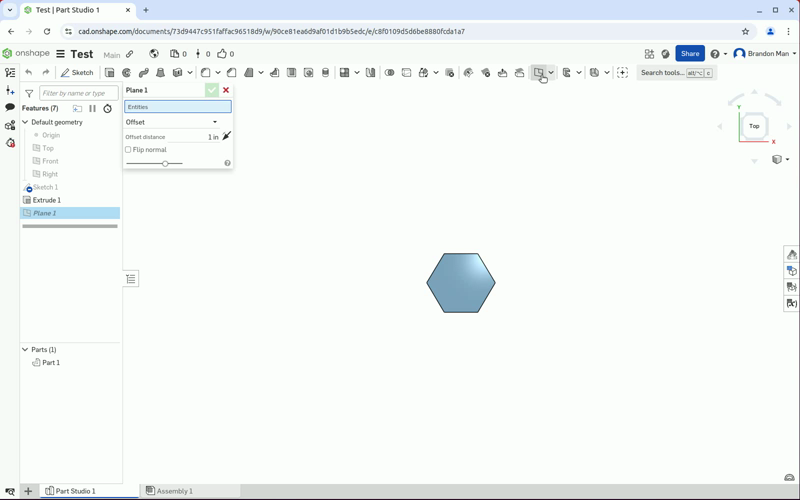
mouse_move(73, 150)
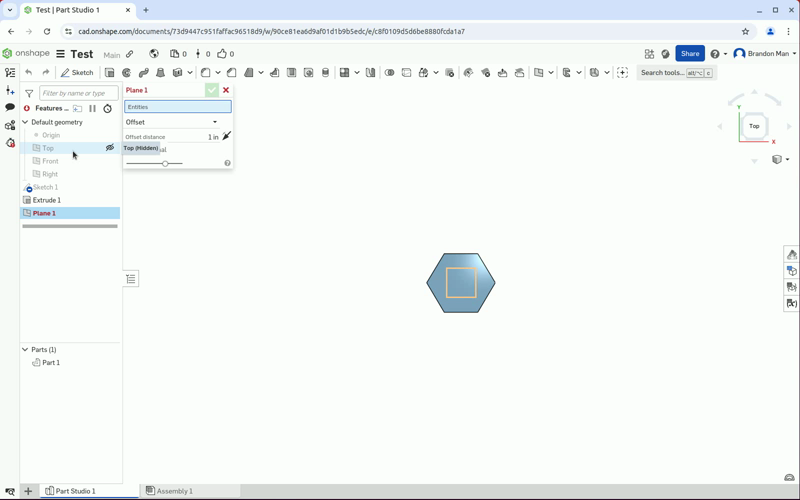
click(73, 150)
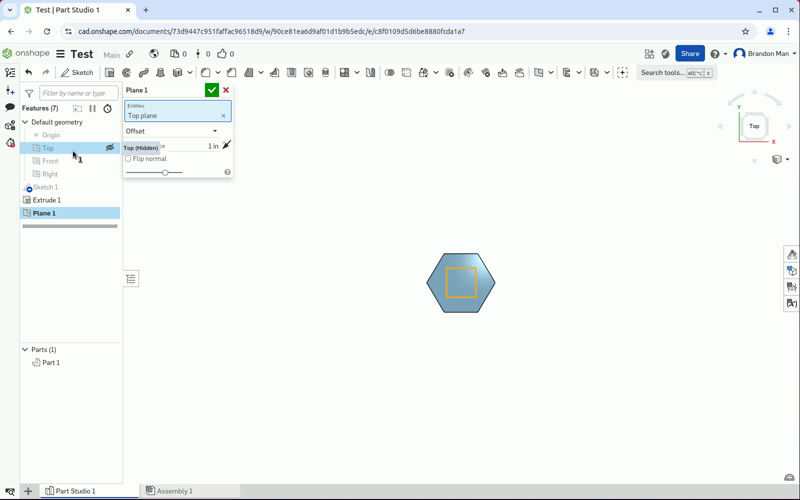
key(tab, 2)
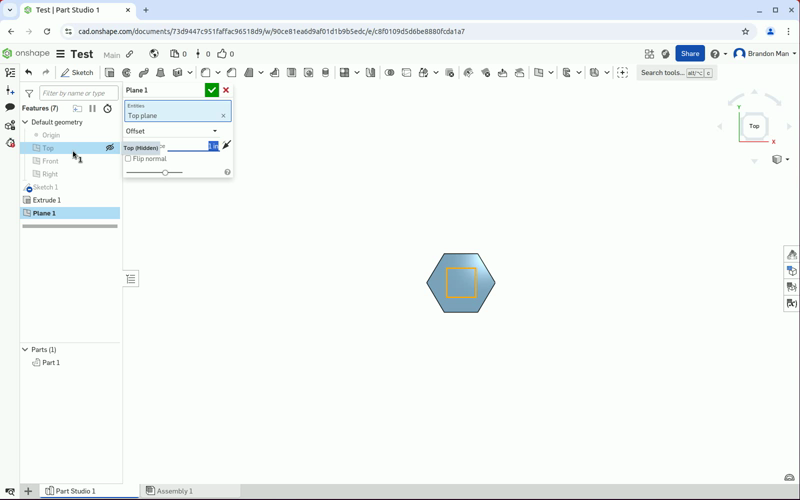
text(4.56)
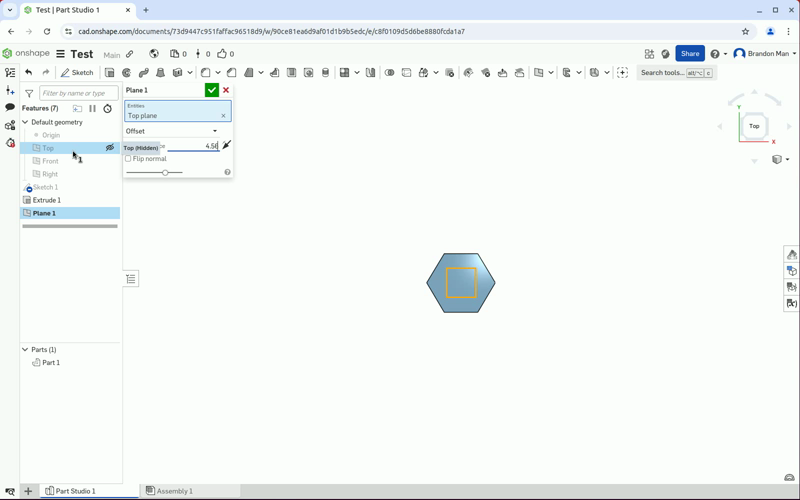
key(enter, 2)
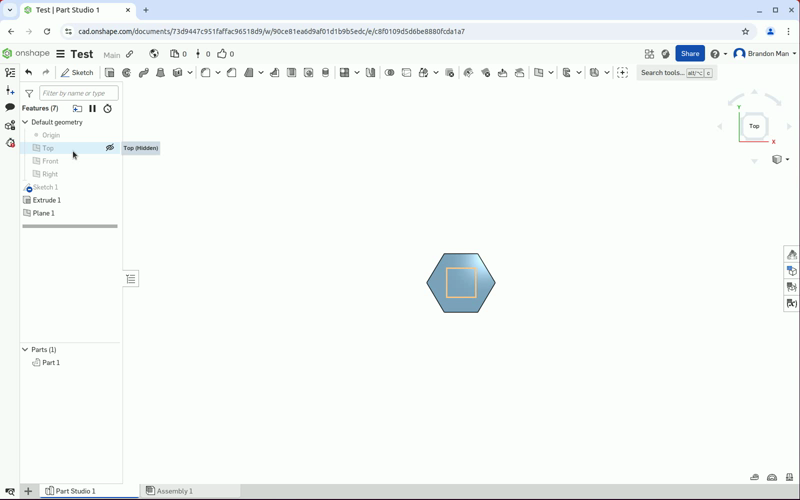
key(shift+s)
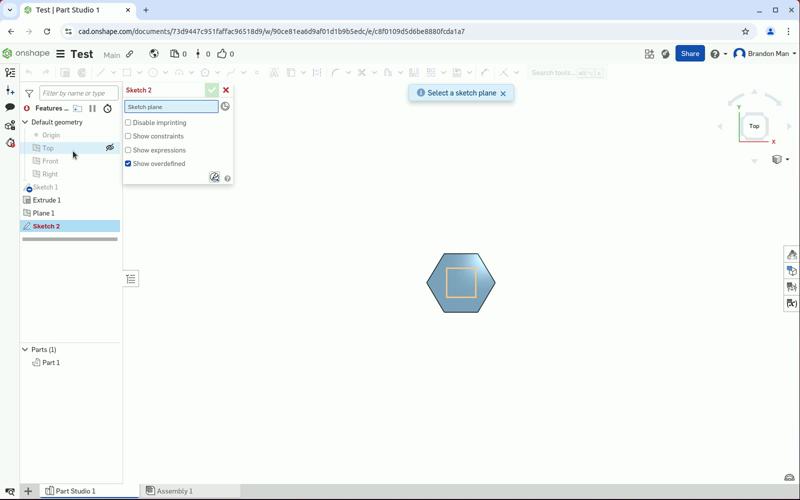
mouse_move(73, 215)
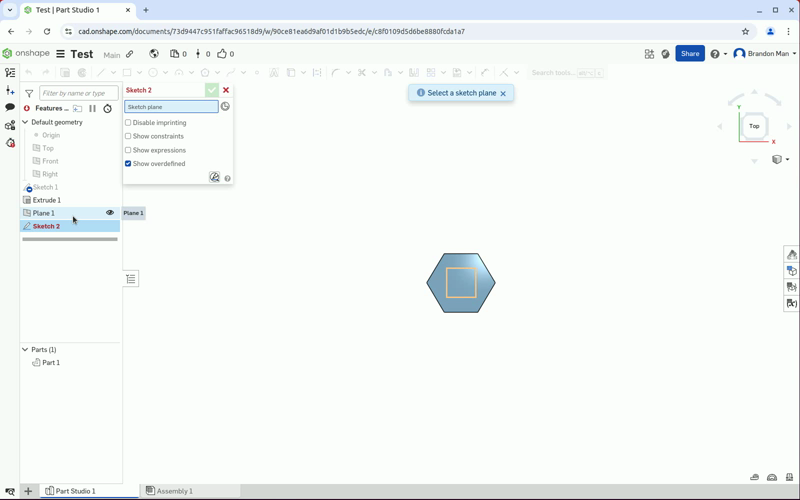
click(73, 215)
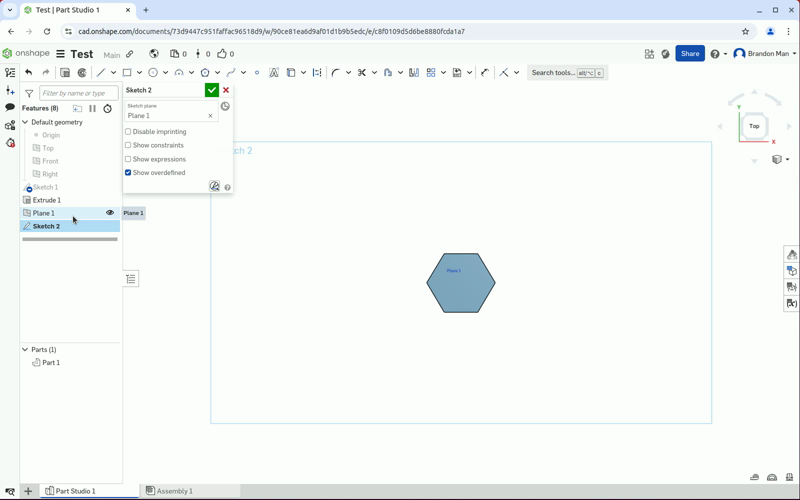
mouse_move(73, 352)
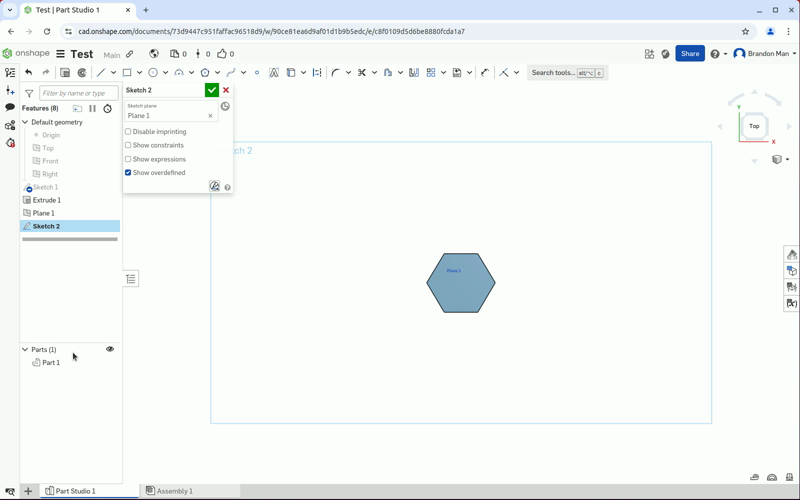
key(y)
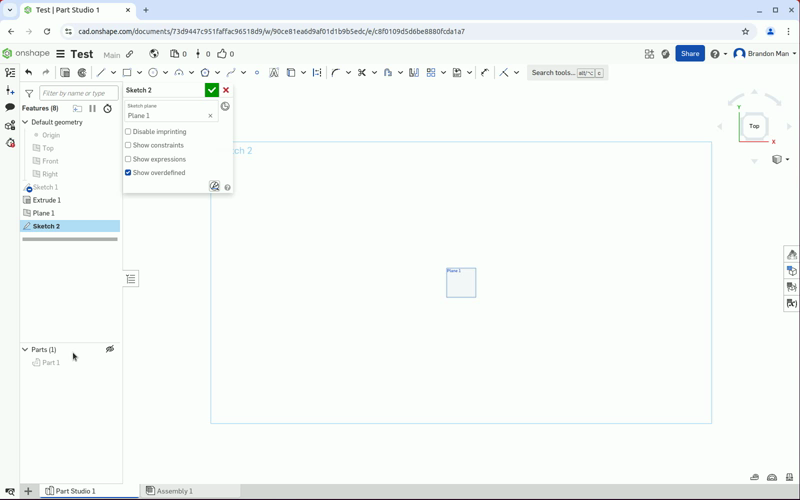
key(c)
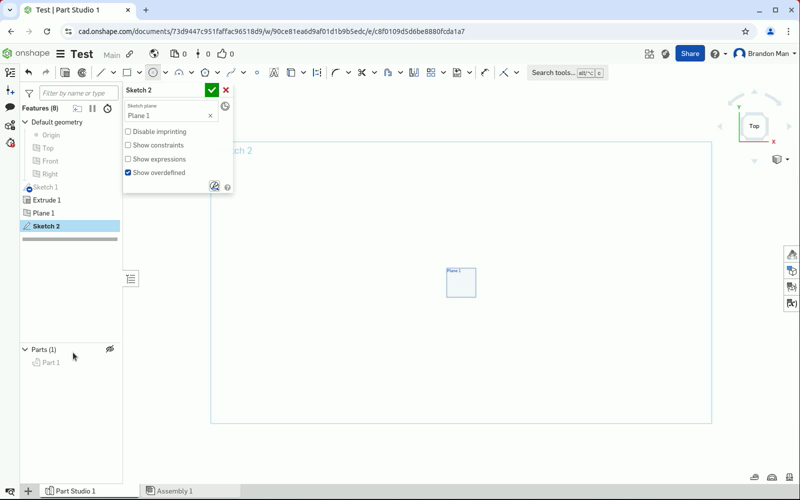
key_down(shift)
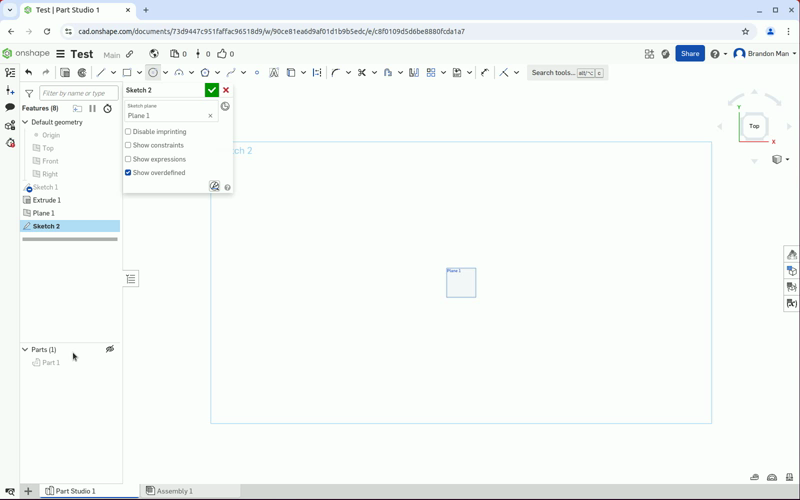
mouse_move(461, 282)
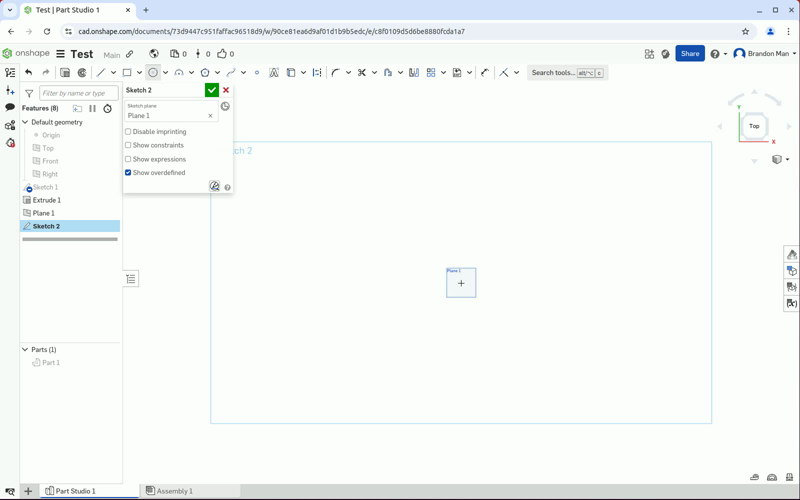
click(461, 282)
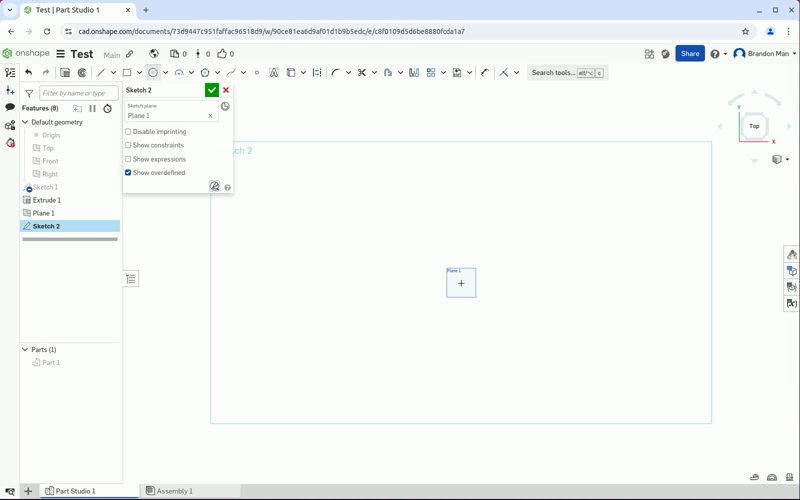
key_up(shift)
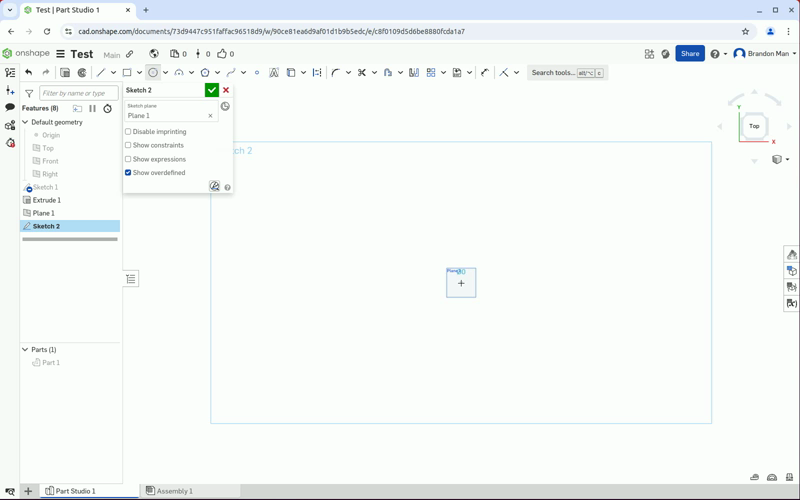
mouse_move(481, 282)
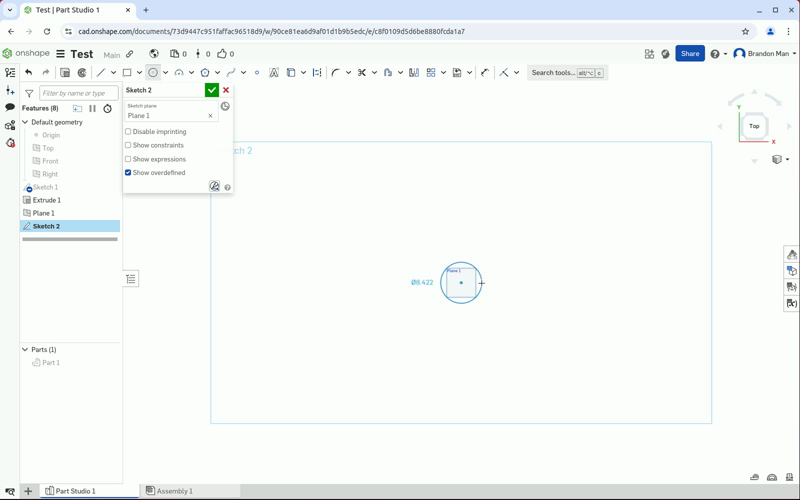
click(481, 282)
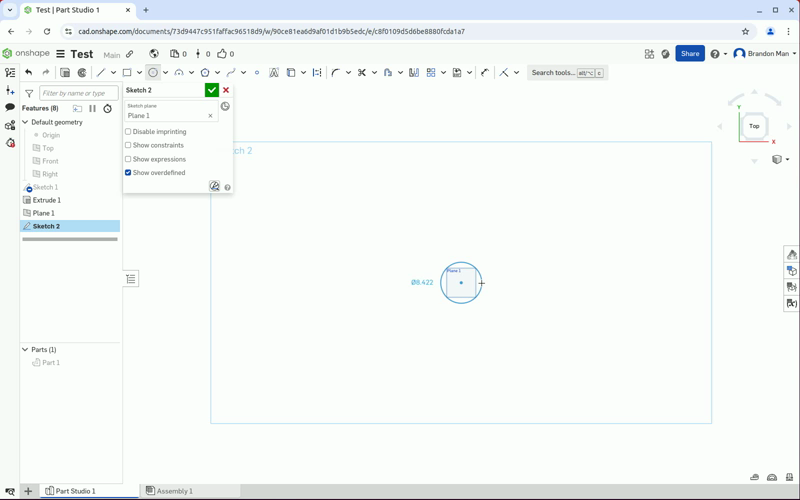
key(esc)
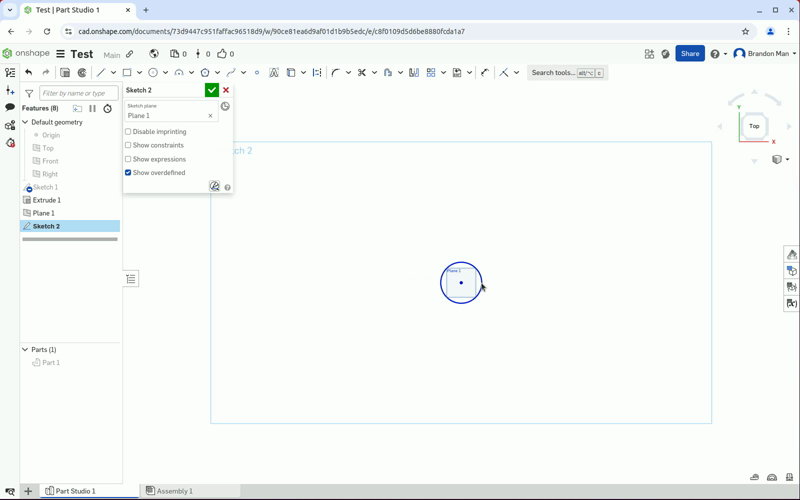
mouse_move(470, 295)
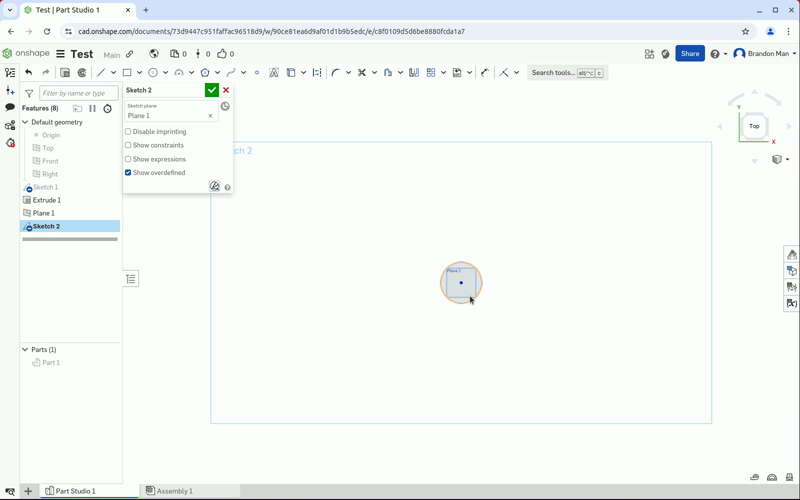
scroll(6)
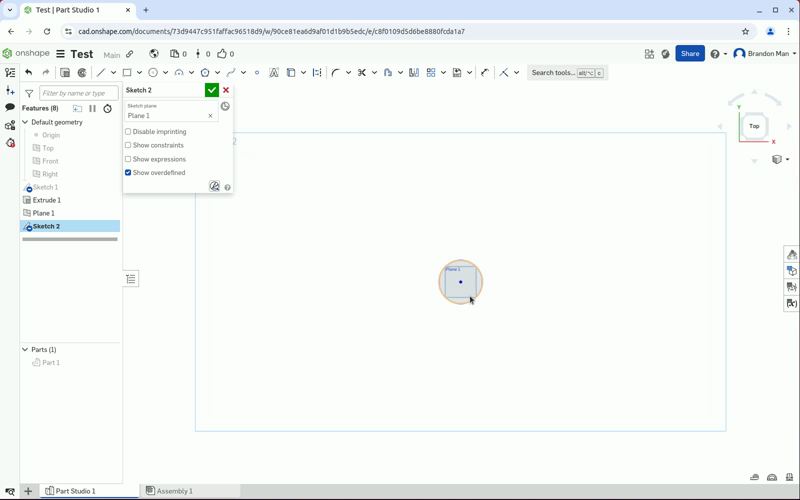
scroll(6)
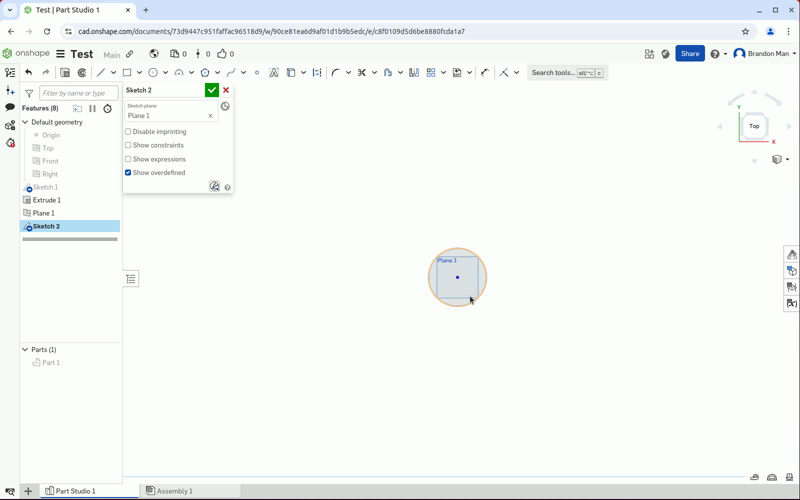
scroll(6)
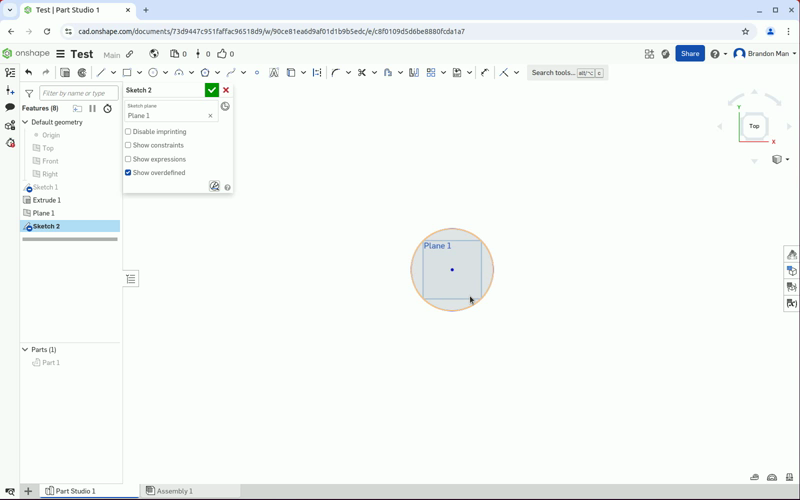
scroll(6)
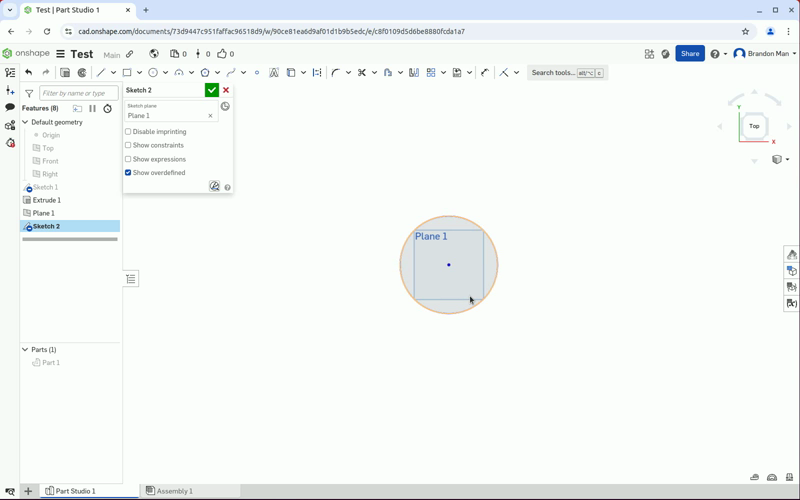
scroll(6)
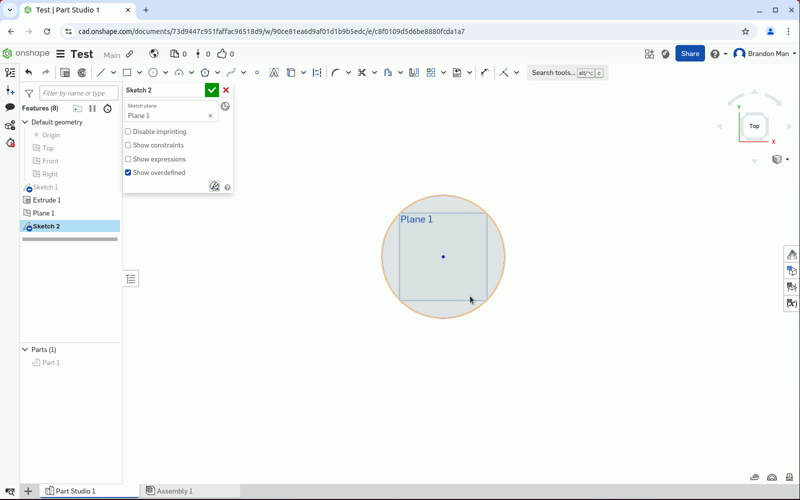
scroll(6)
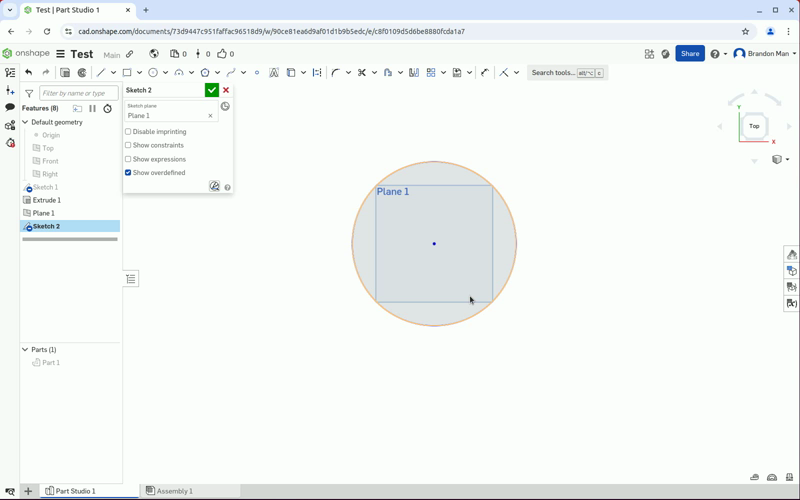
scroll(6)
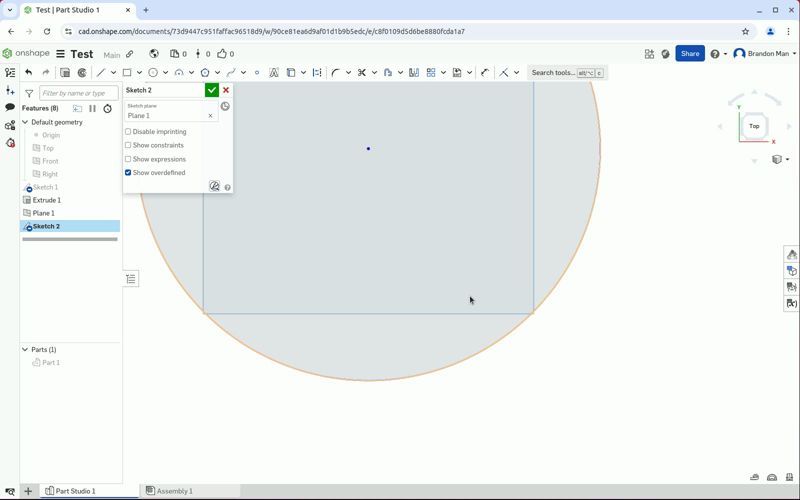
click(470, 295)
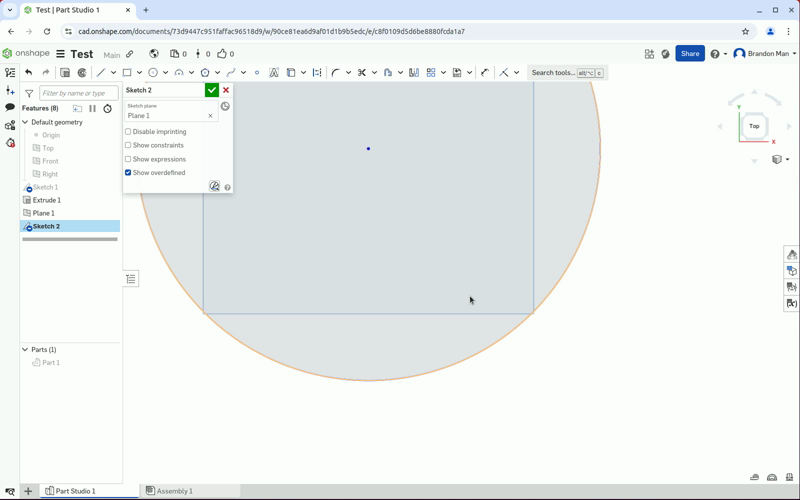
scroll(-6)
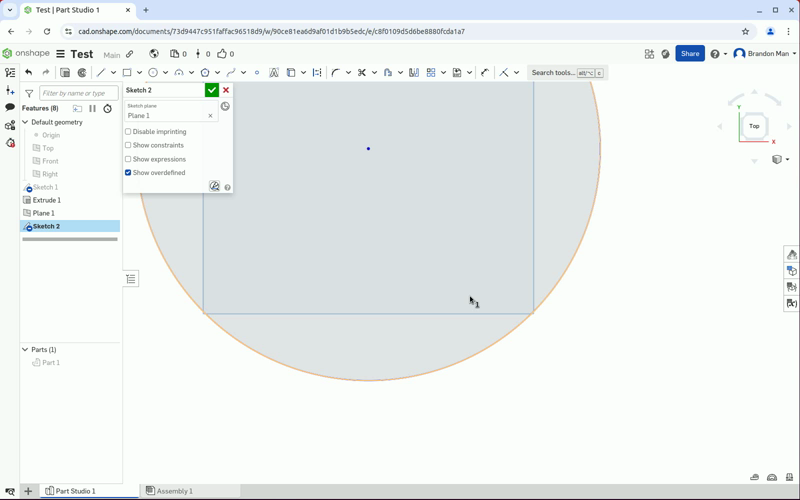
scroll(-6)
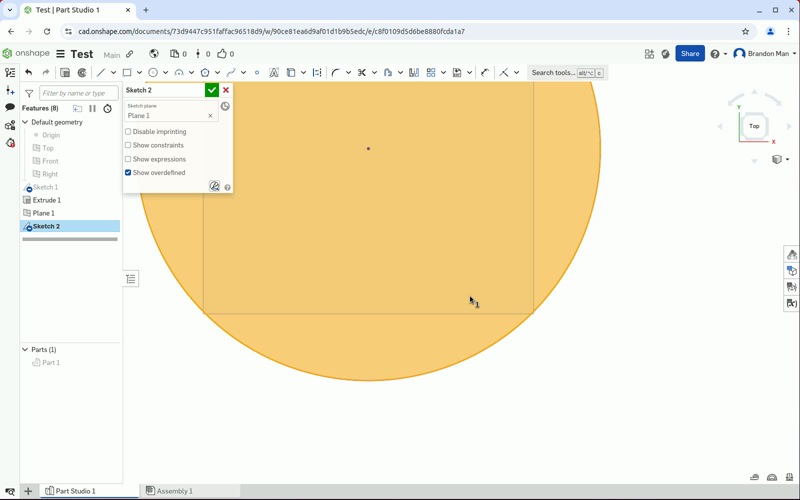
scroll(-6)
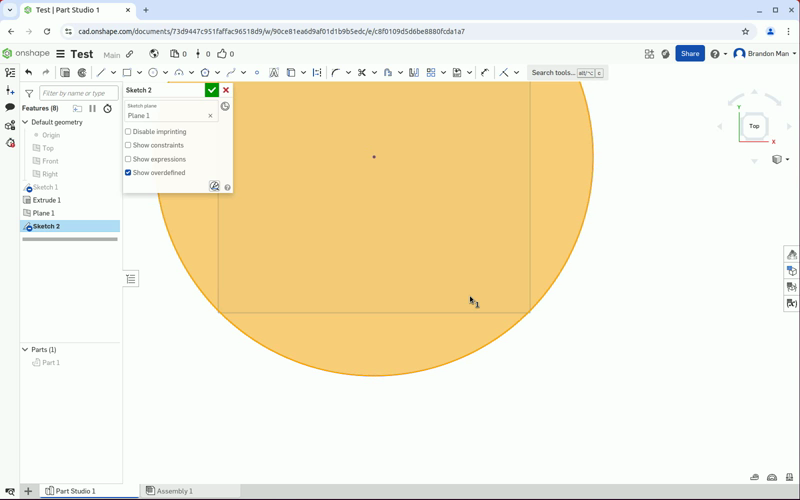
scroll(-6)
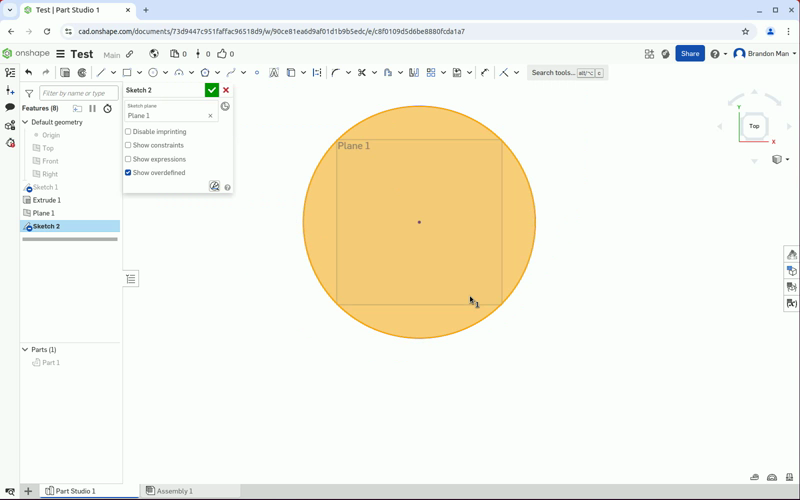
scroll(-6)
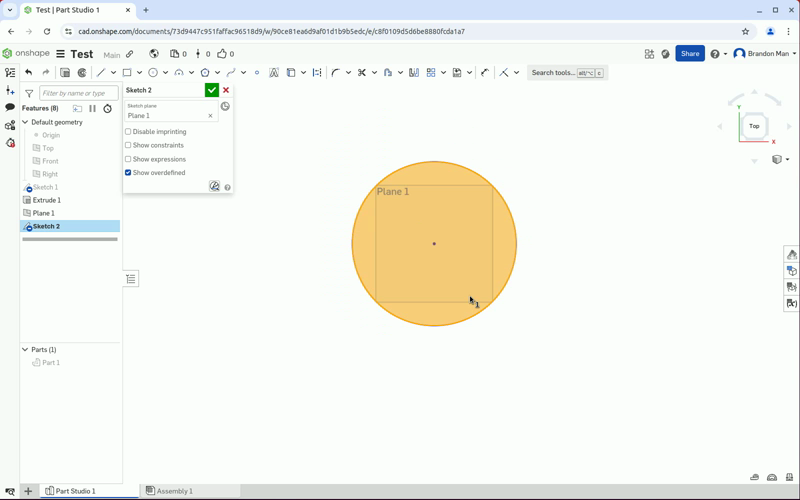
scroll(-6)
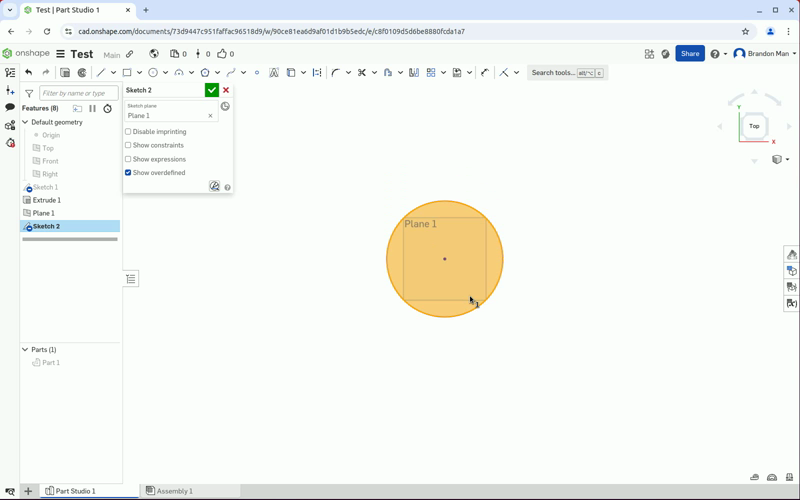
scroll(-6)
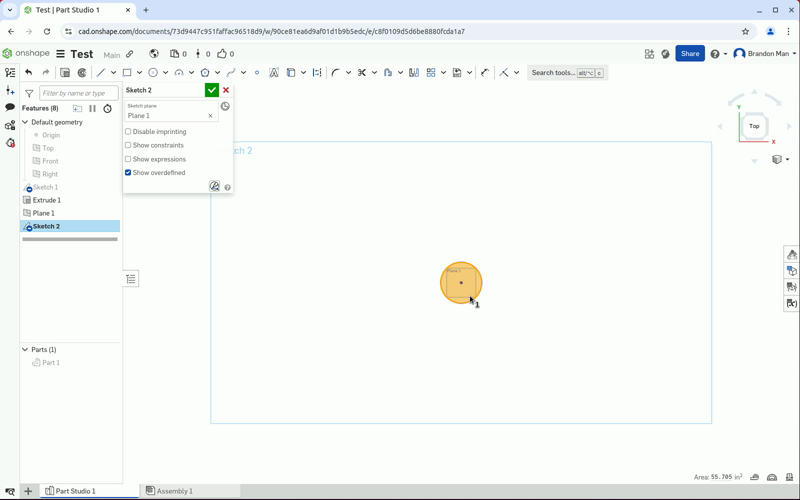
mouse_move(73, 352)
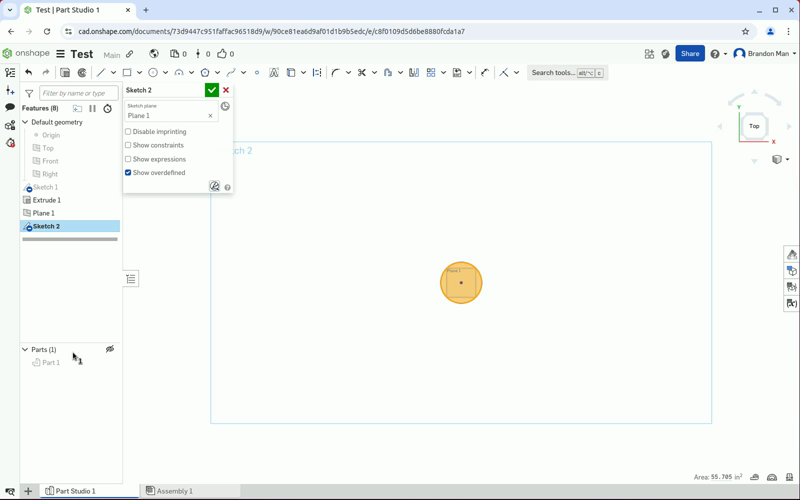
key(shift+y)
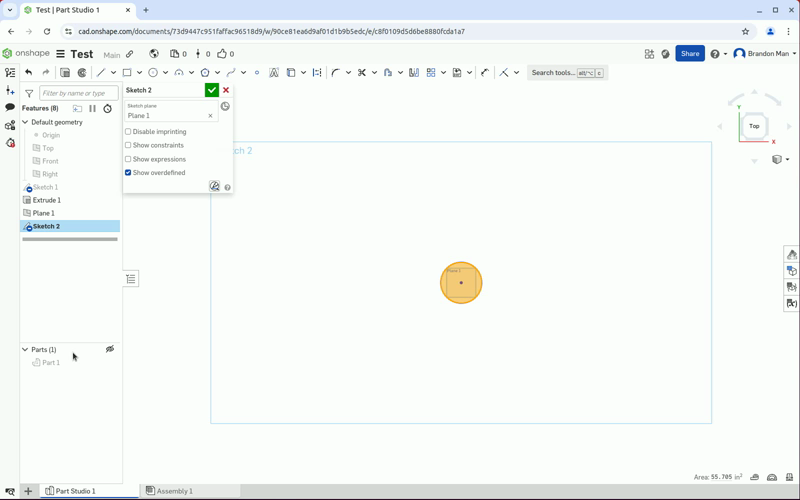
key(shift+e)
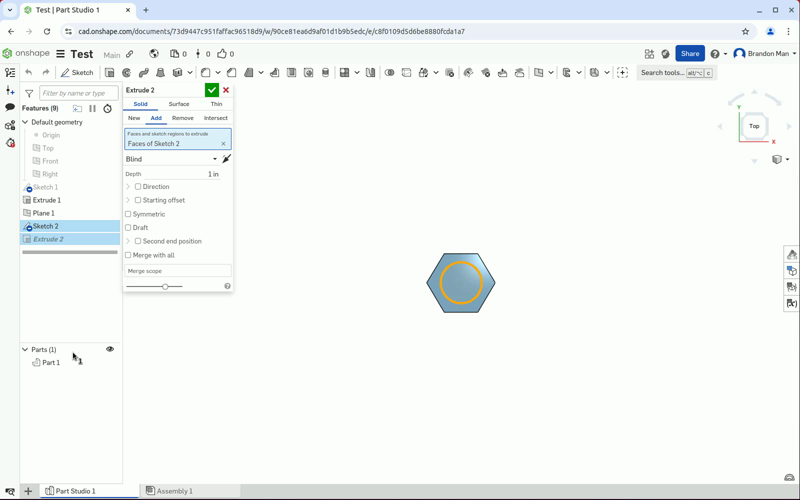
mouse_move(143, 106)
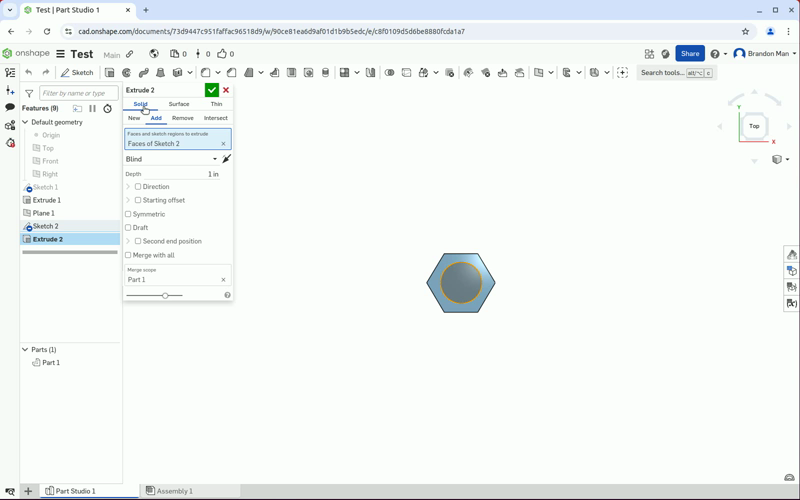
click(143, 106)
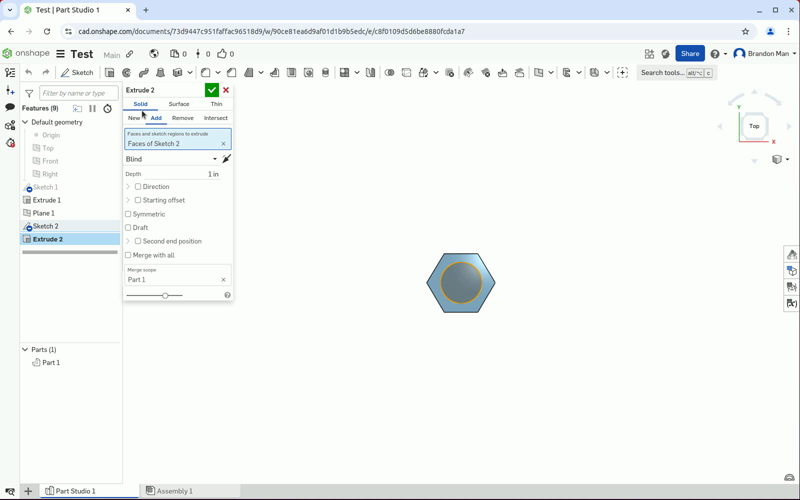
mouse_move(137, 120)
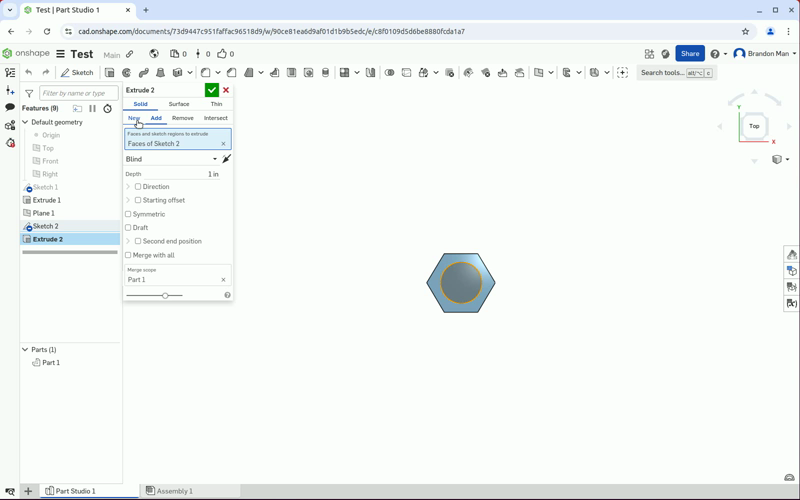
click(137, 120)
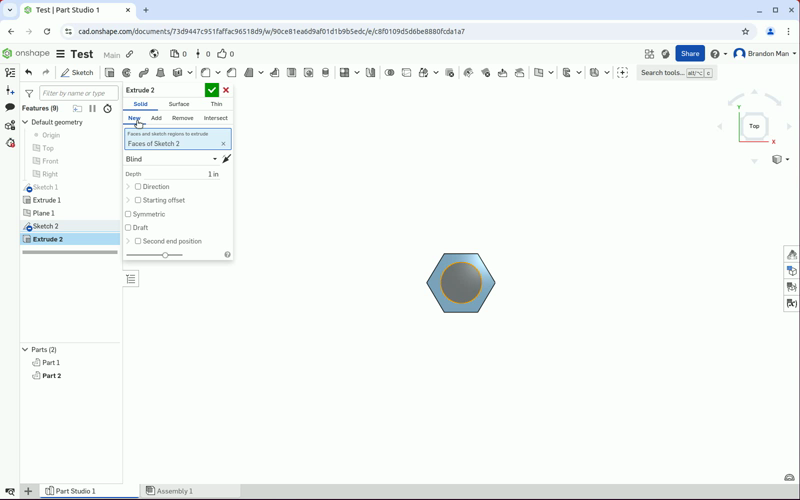
key(tab, 4)
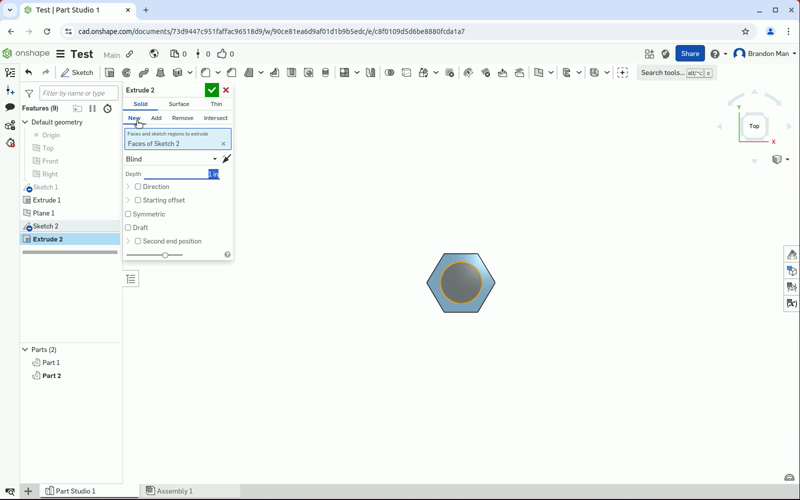
text(13.961)
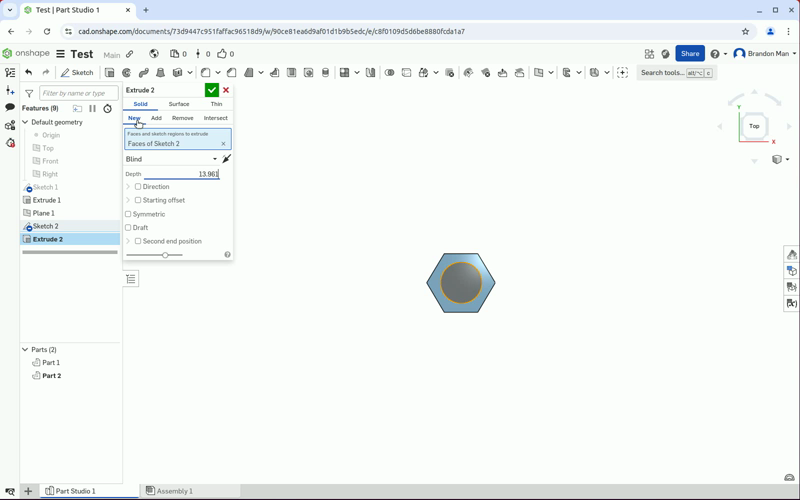
key(enter)
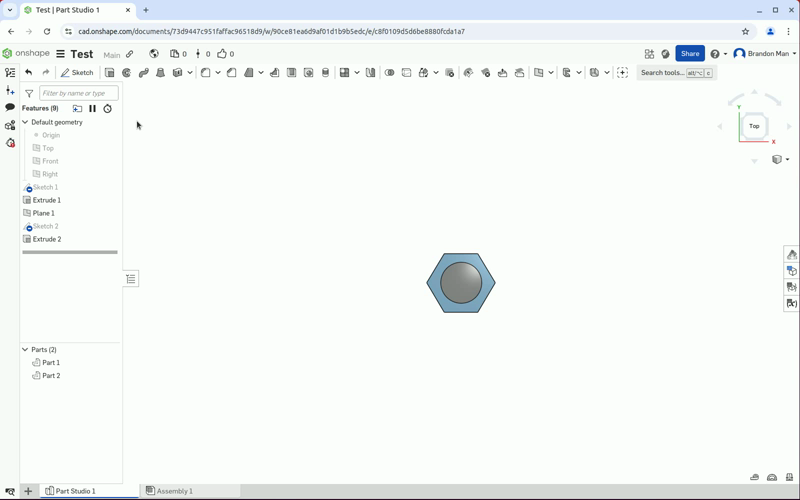
key(shift+h)
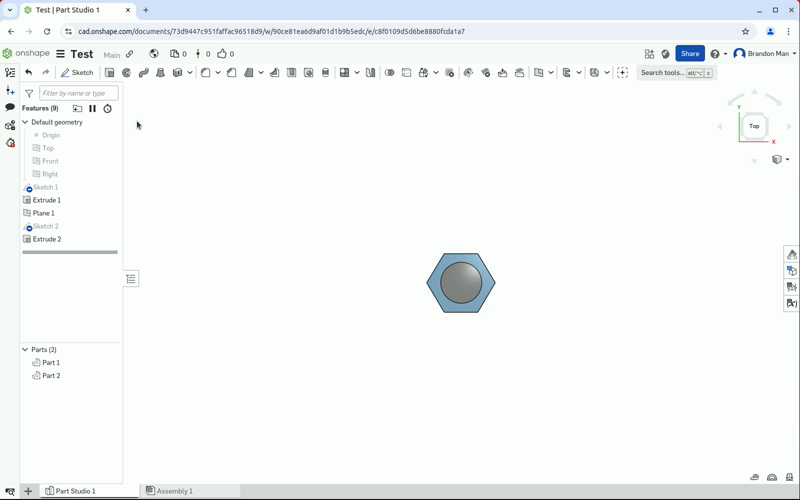
key(shift+h)
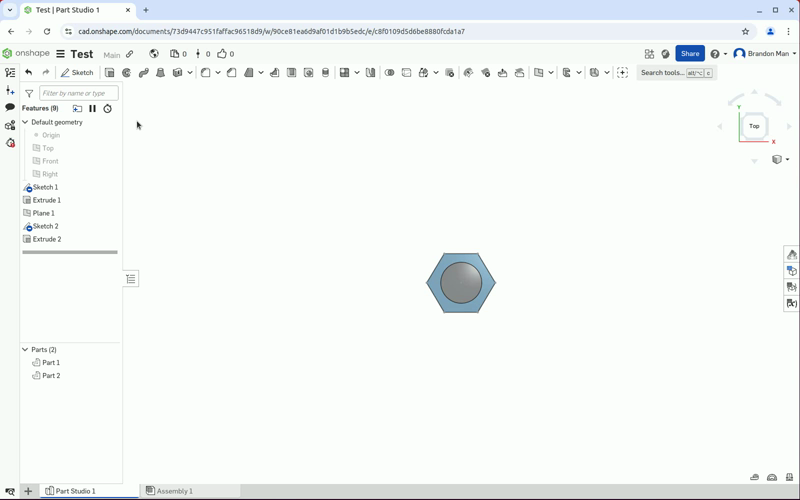
key(shift+7)
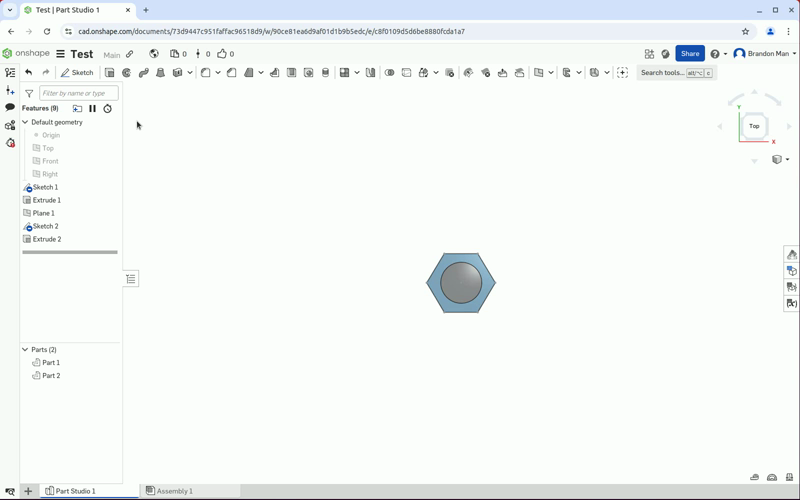
key(up, 3)
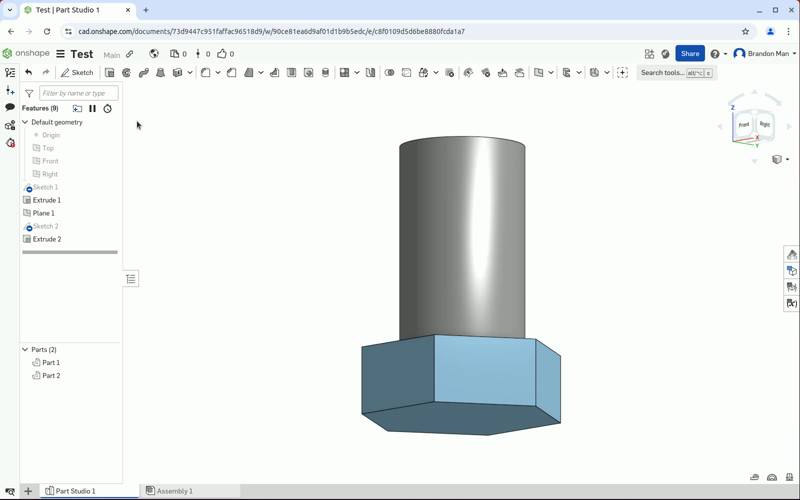
key(left, 3)
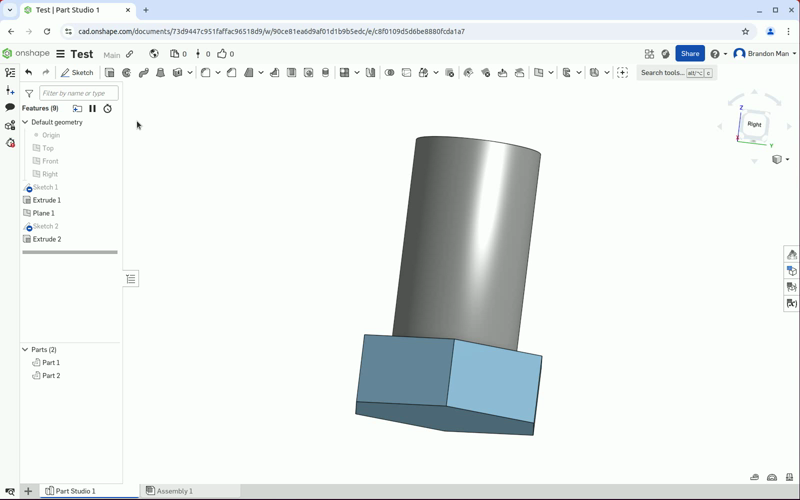
key(right, 3)
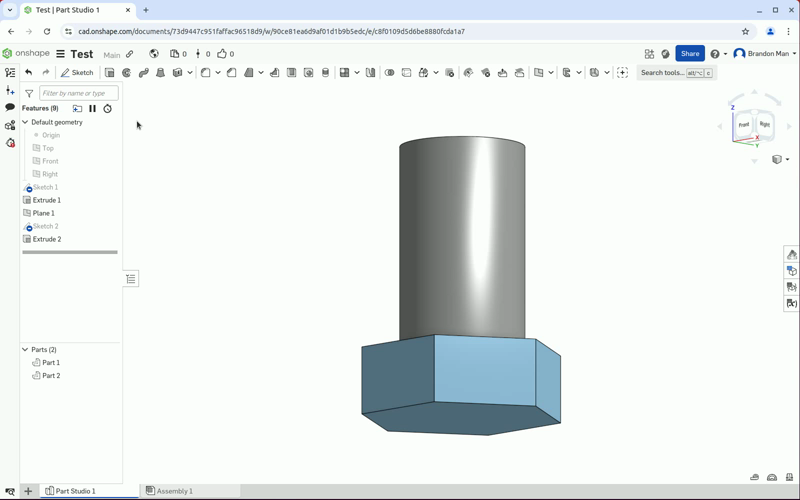
key(down, 3)
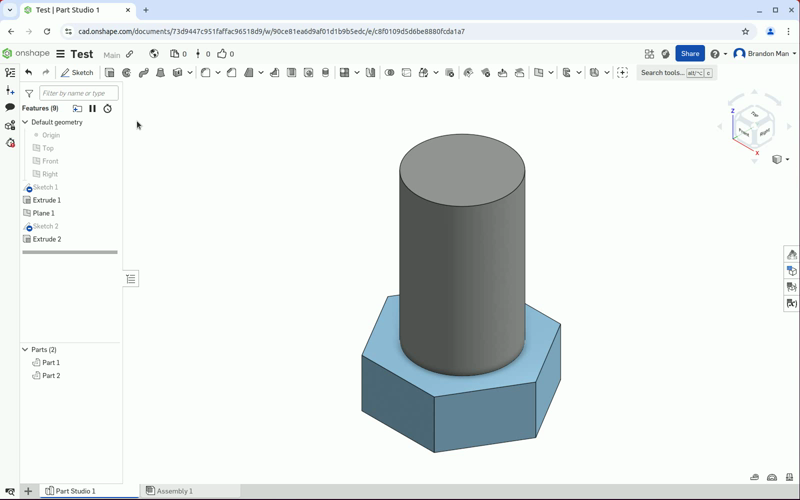
mouse_move(73, 189)
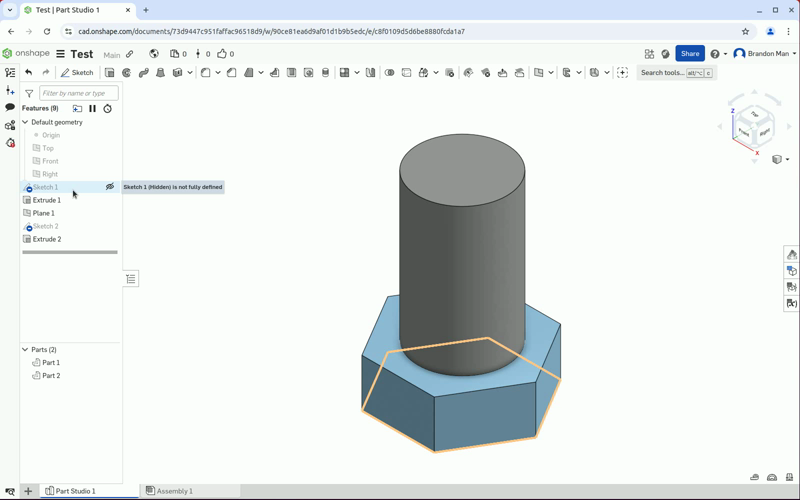
click(73, 189)